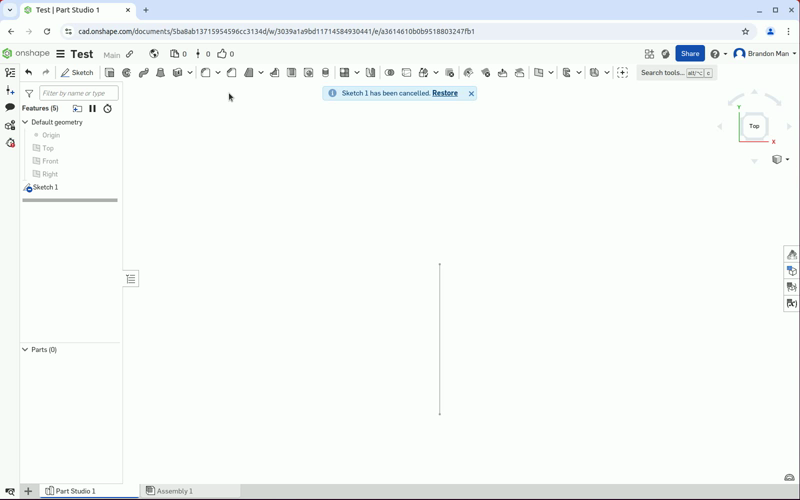
key(shift+h)
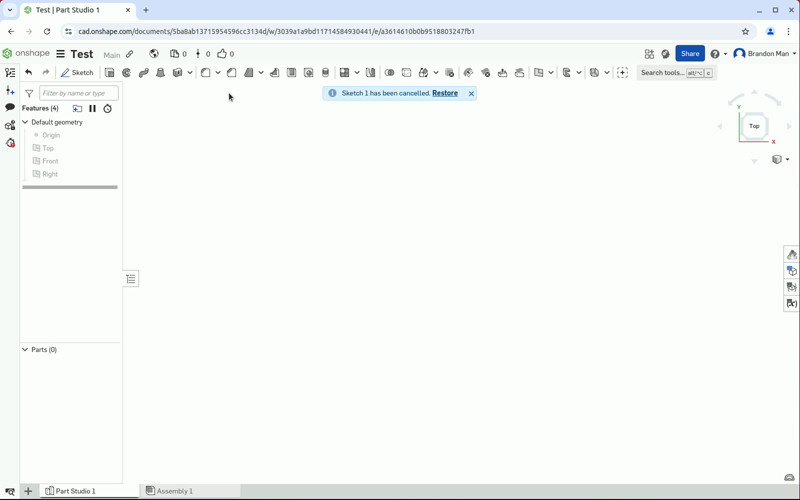
key(shift+s)
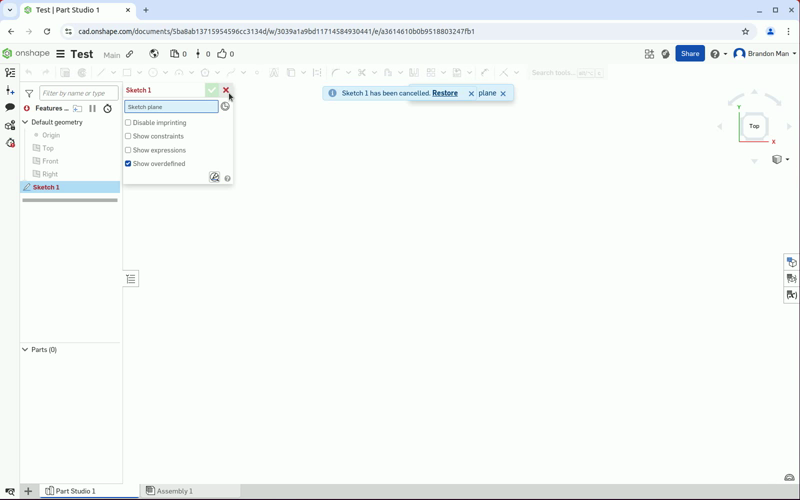
mouse_move(73, 150)
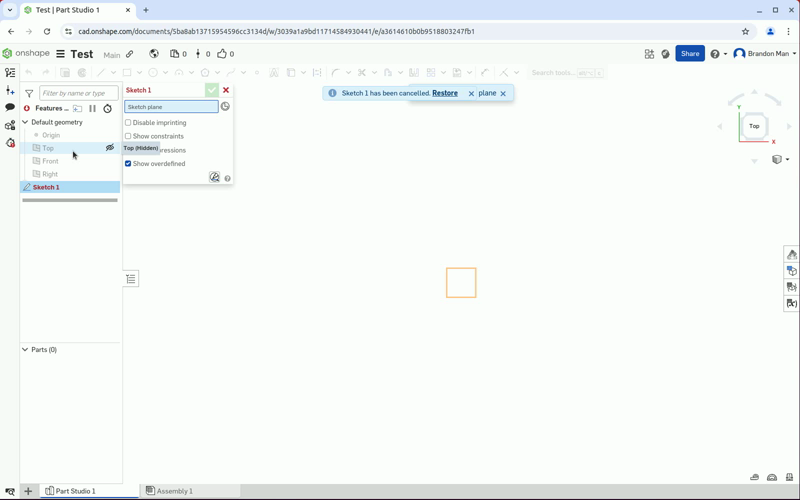
click(73, 150)
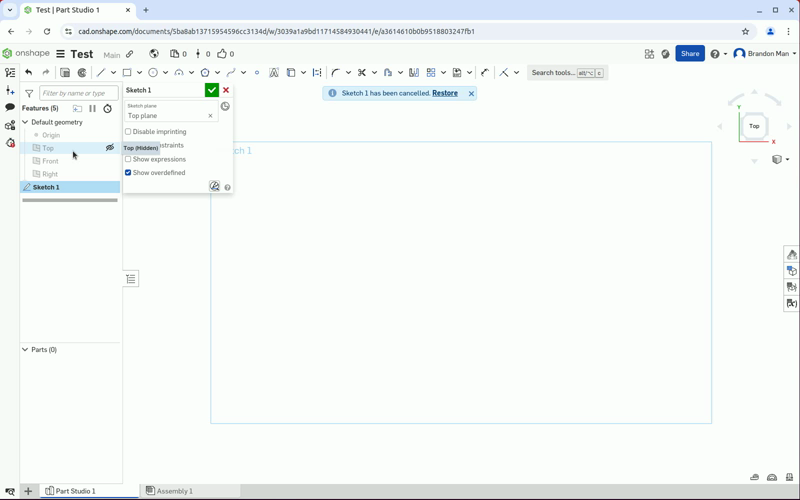
mouse_move(73, 352)
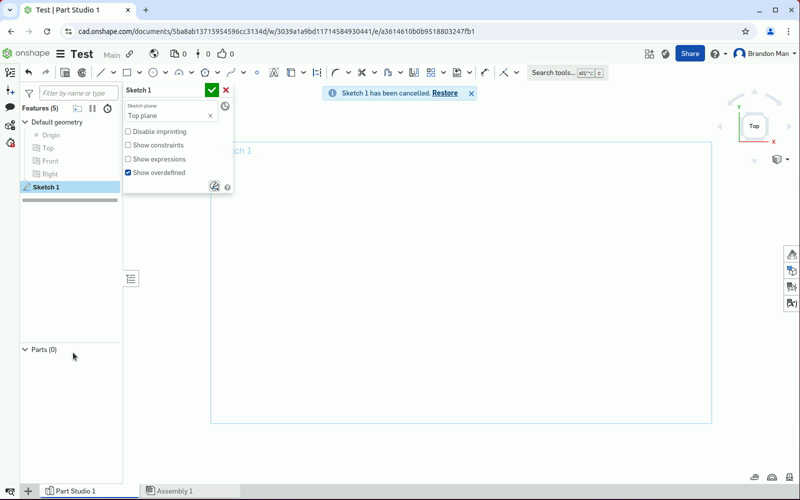
key(y)
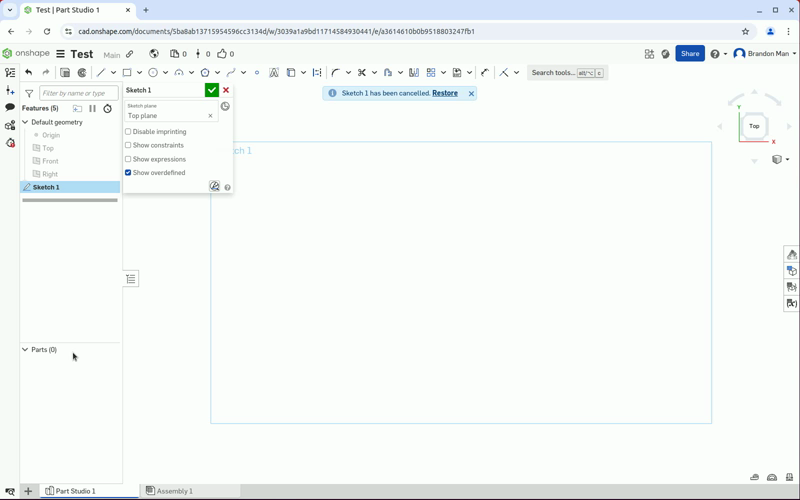
key(l)
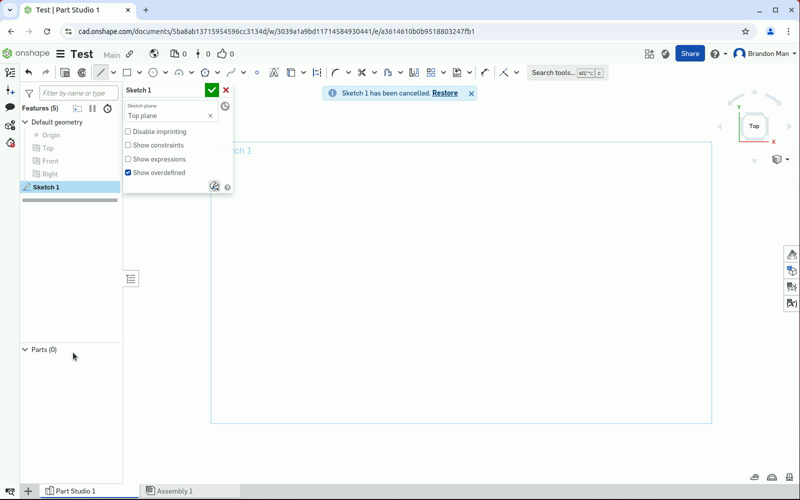
key_down(shift)
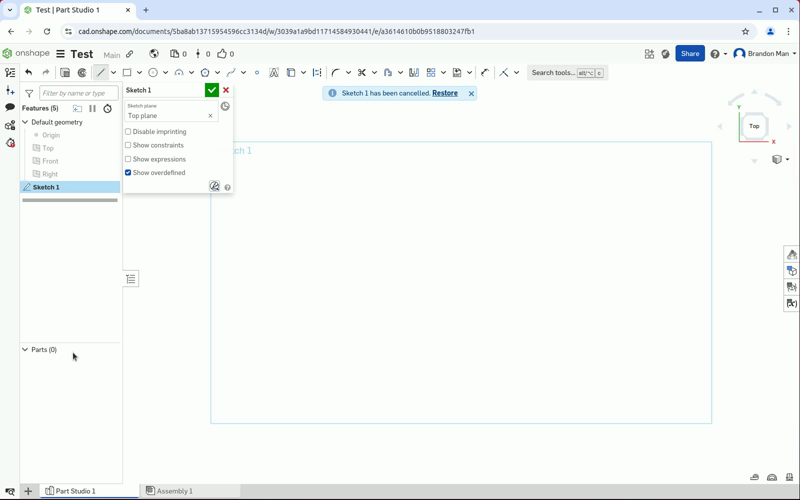
mouse_move(460, 282)
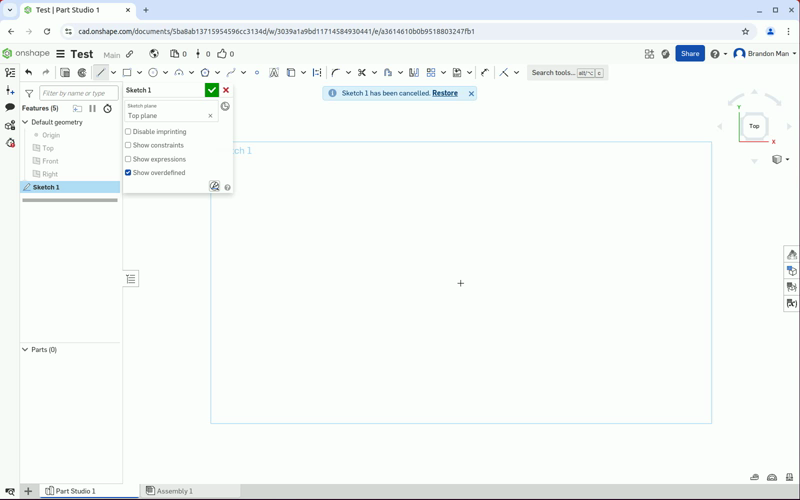
click(460, 282)
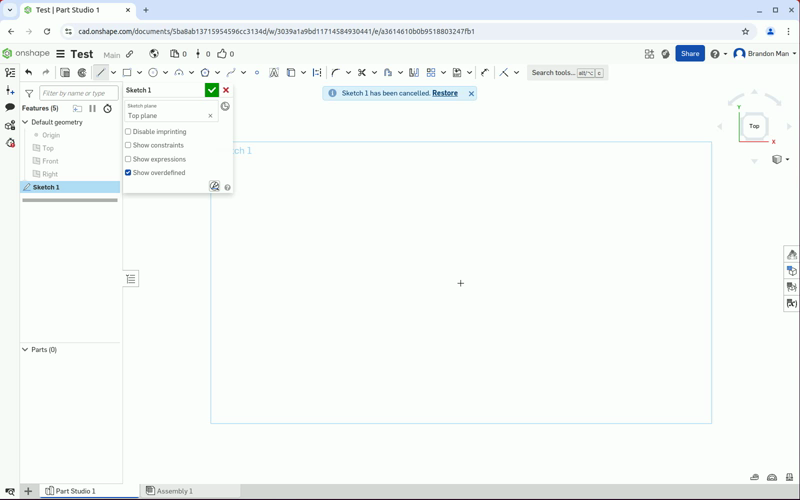
key_up(shift)
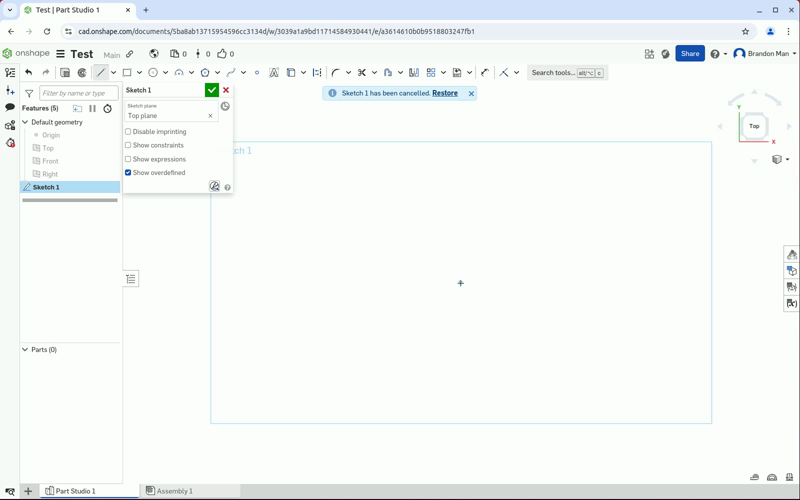
key_down(shift)
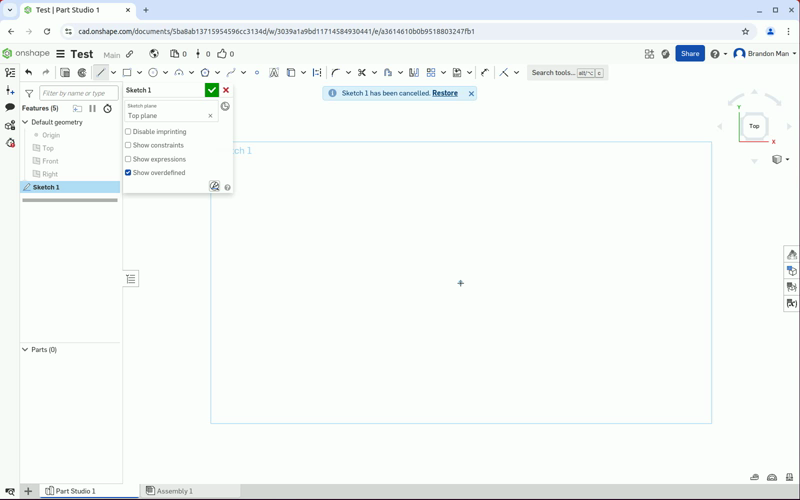
mouse_move(490, 282)
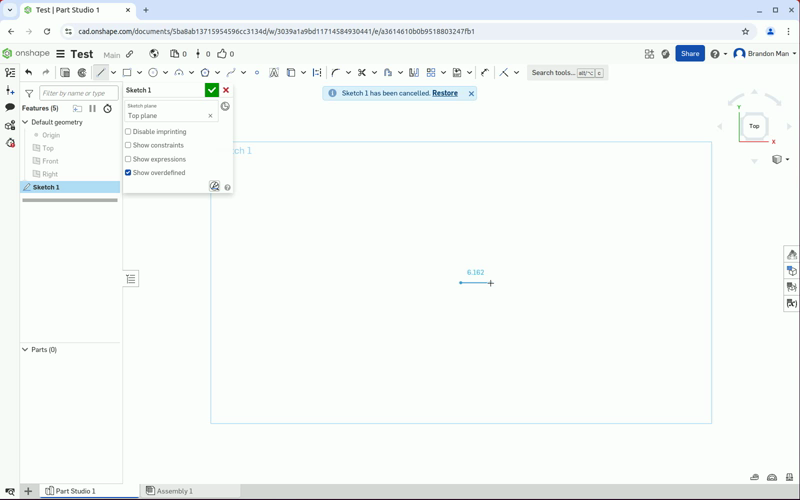
mouse_move(517, 282)
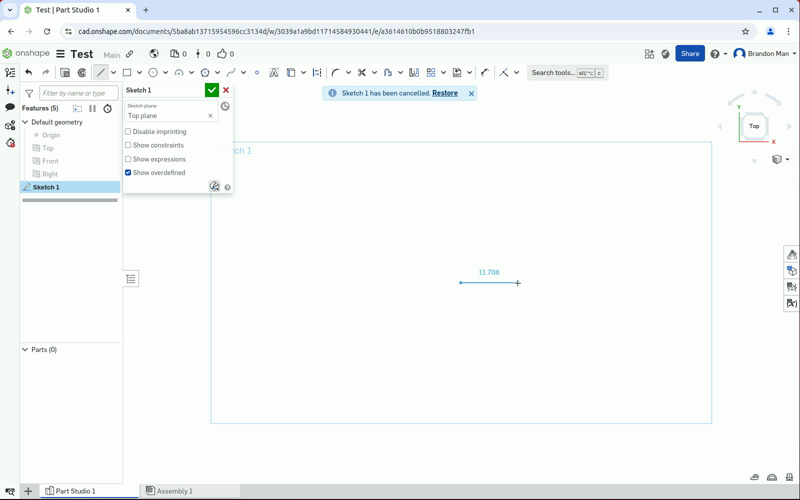
click(517, 282)
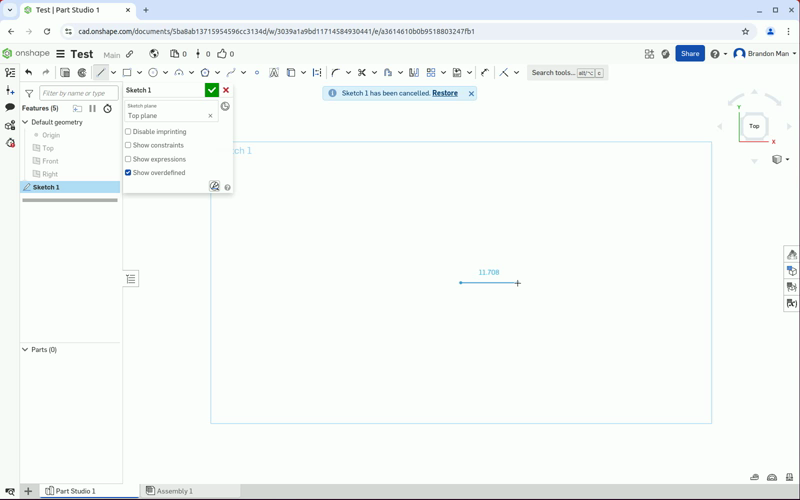
key_up(shift)
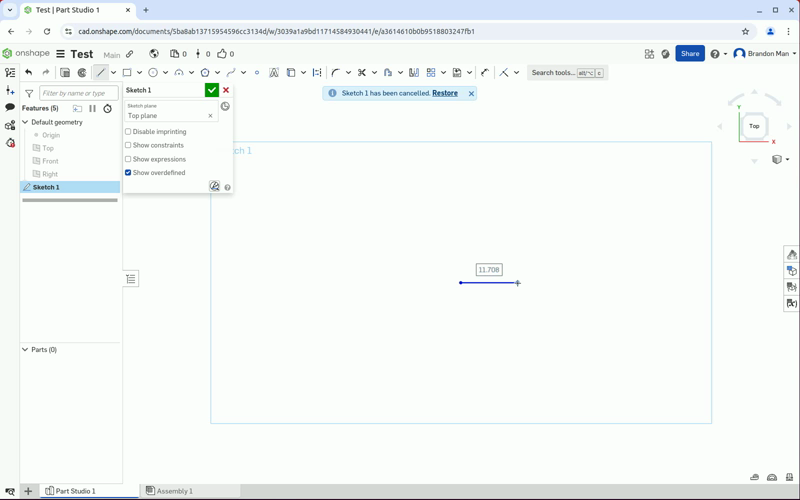
key_down(shift)
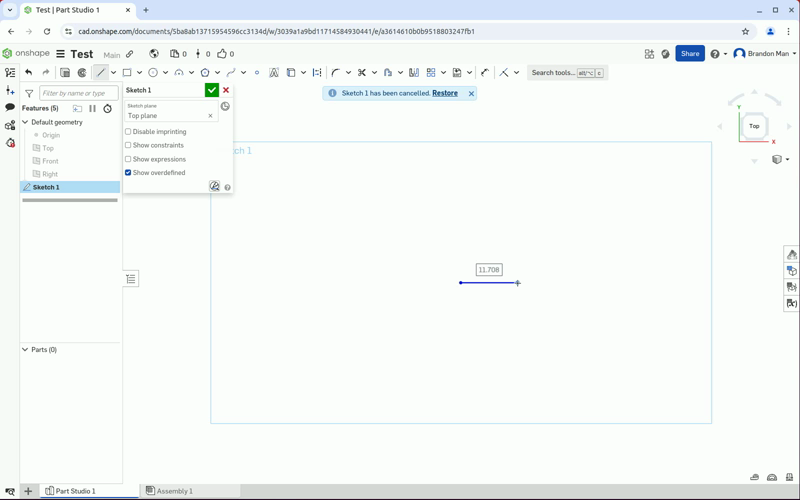
mouse_move(547, 282)
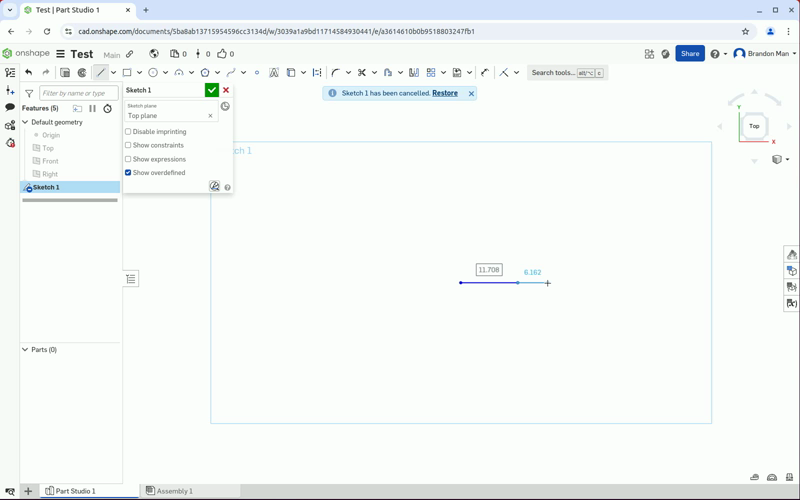
mouse_move(517, 226)
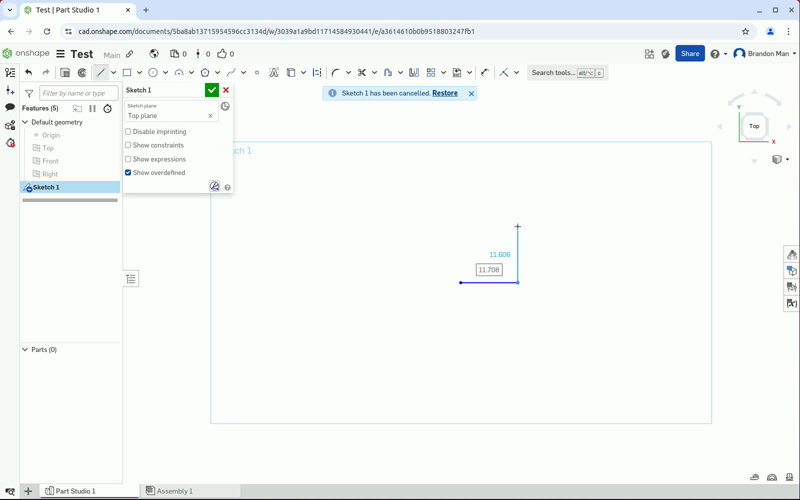
click(517, 226)
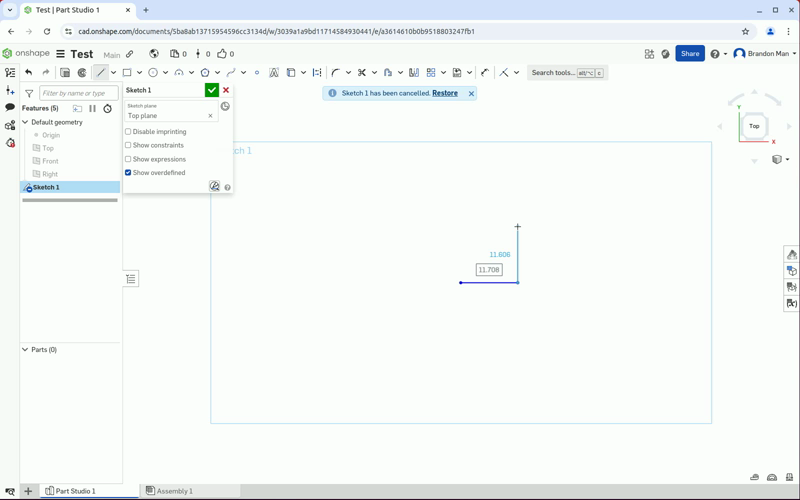
key_up(shift)
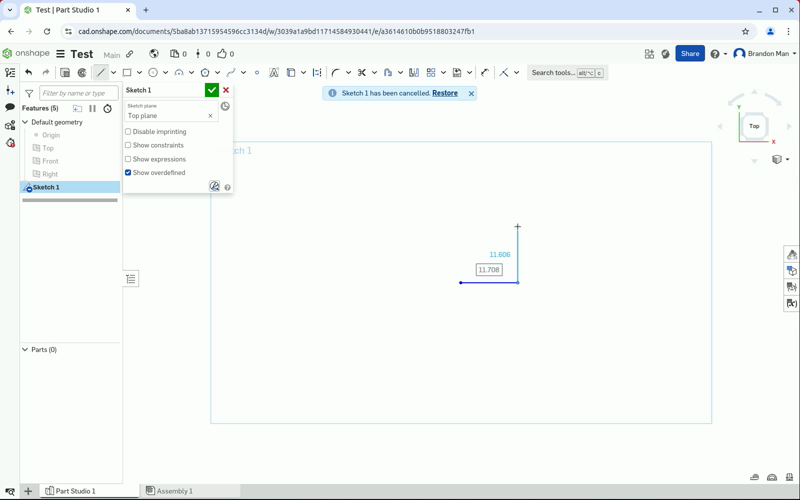
key_down(shift)
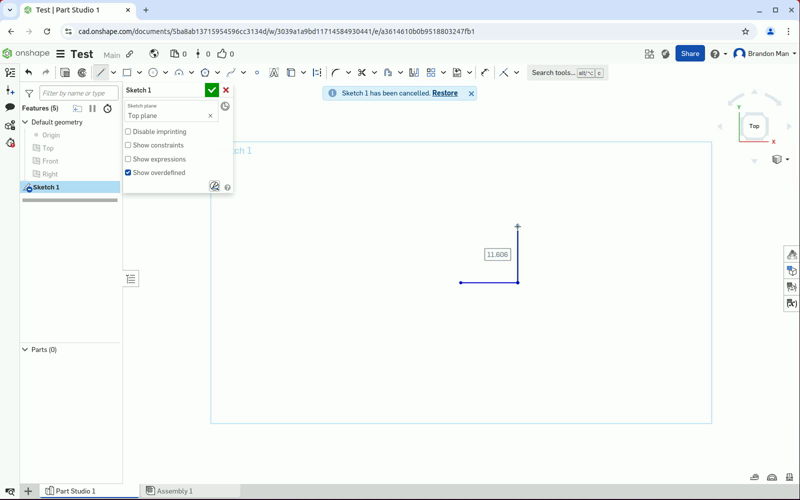
mouse_move(547, 226)
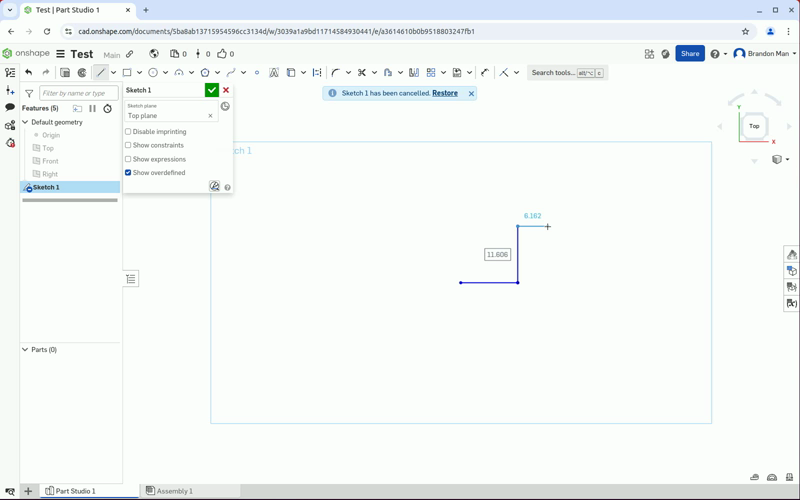
mouse_move(460, 226)
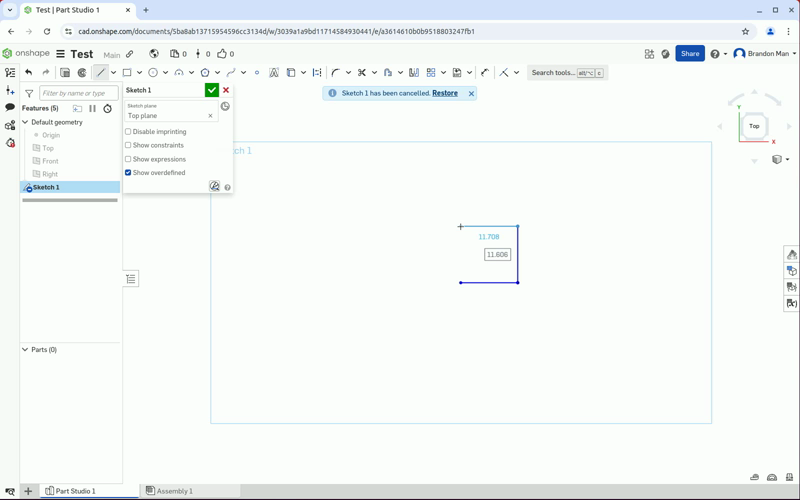
click(460, 226)
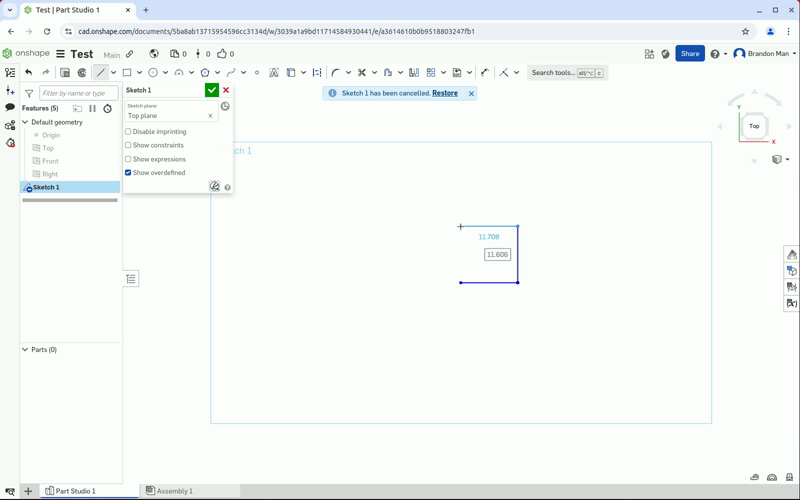
key_up(shift)
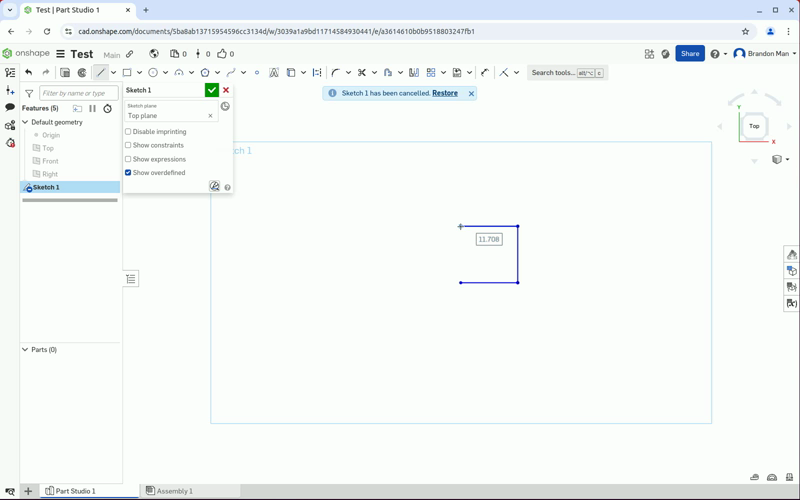
mouse_move(490, 226)
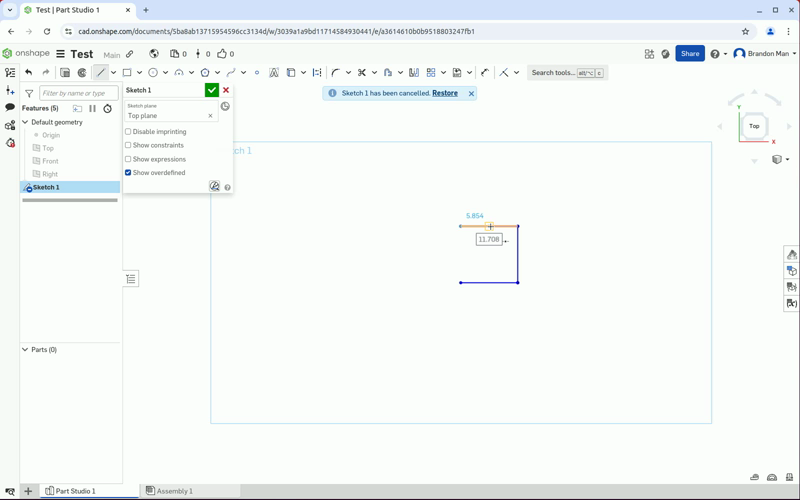
key_down(shift)
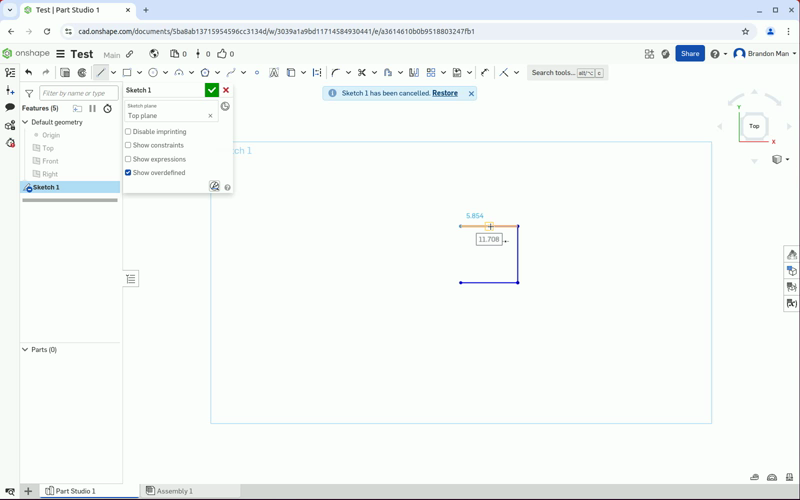
mouse_move(460, 282)
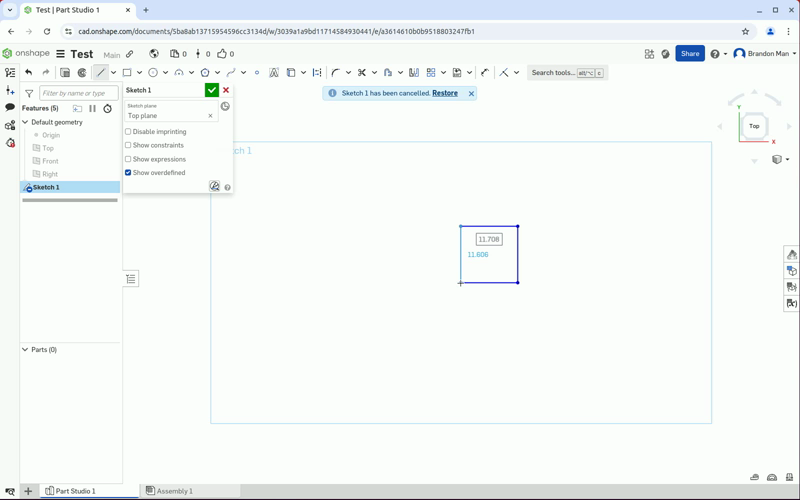
key_up(shift)
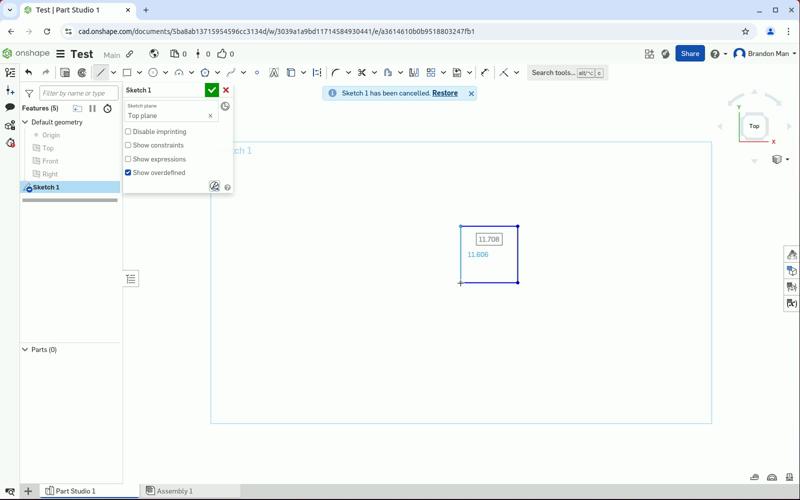
click(460, 282)
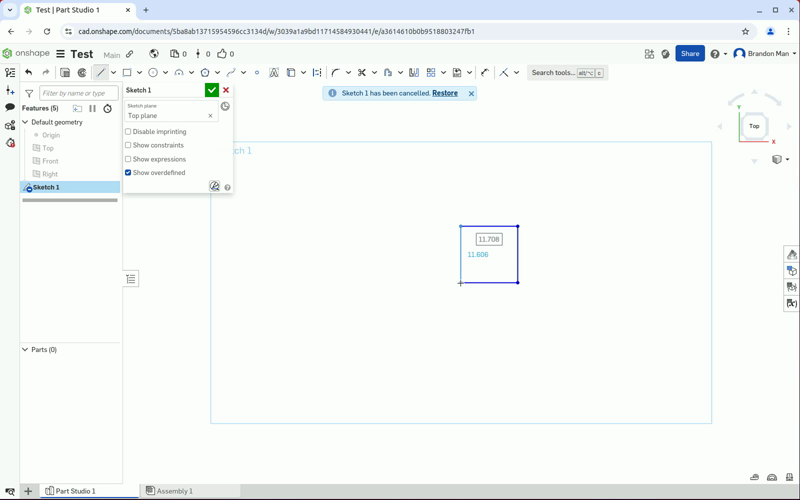
key(esc)
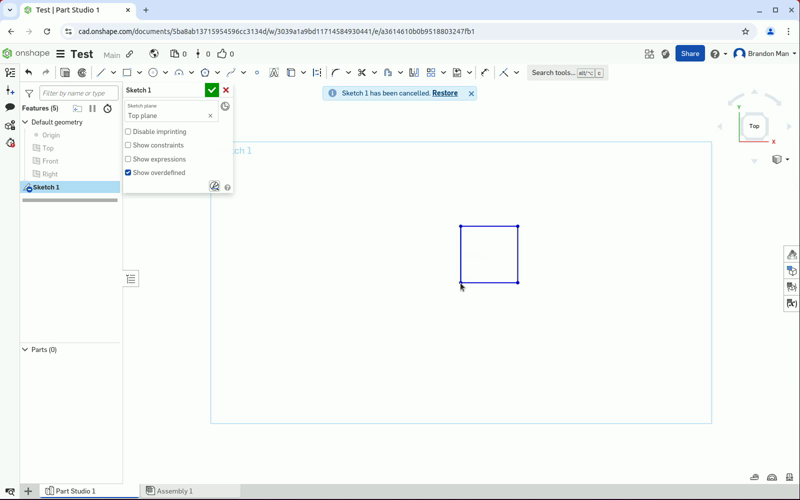
mouse_move(510, 231)
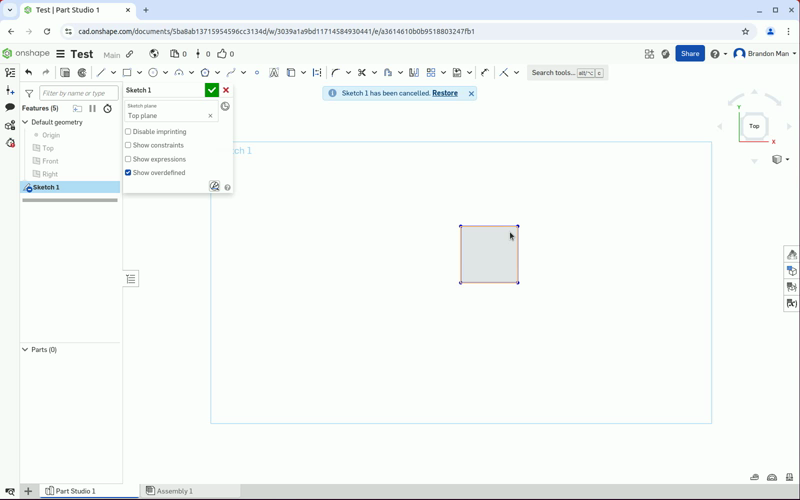
click(510, 231)
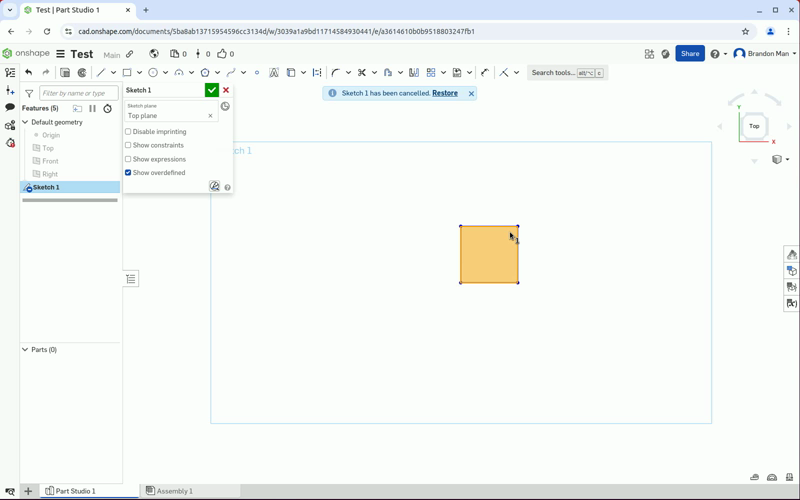
mouse_move(73, 352)
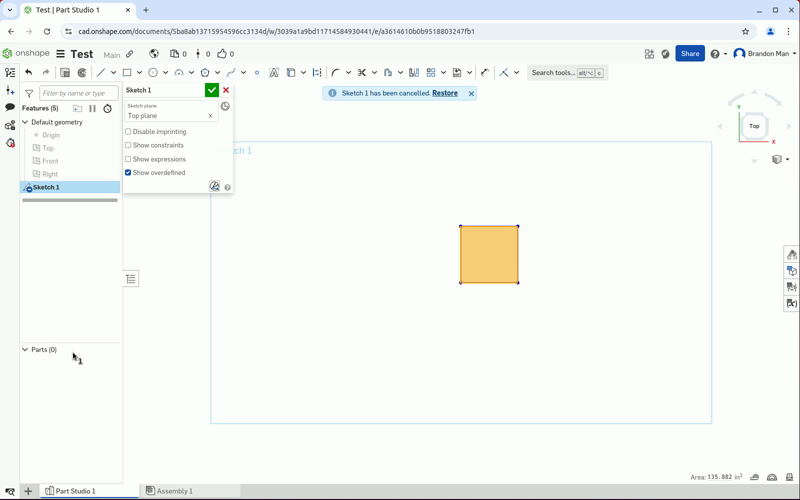
key(shift+y)
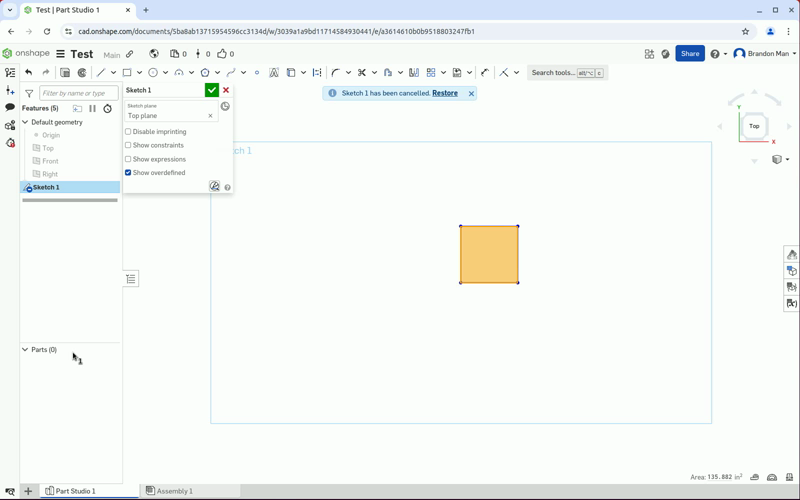
key(shift+e)
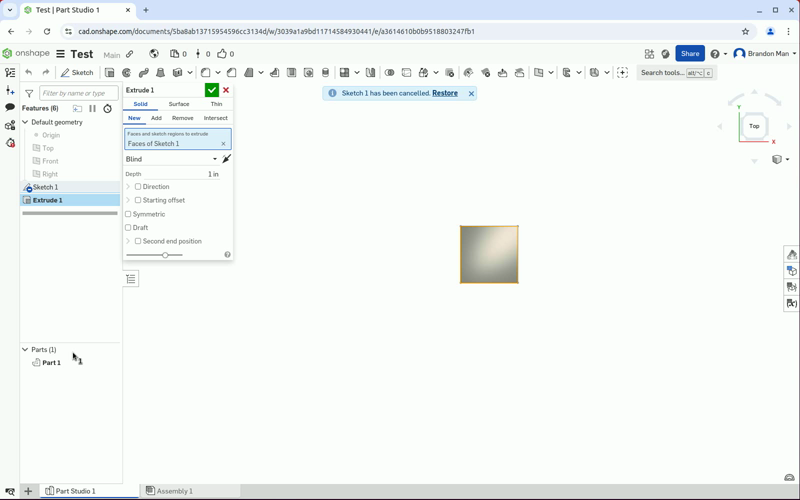
mouse_move(143, 106)
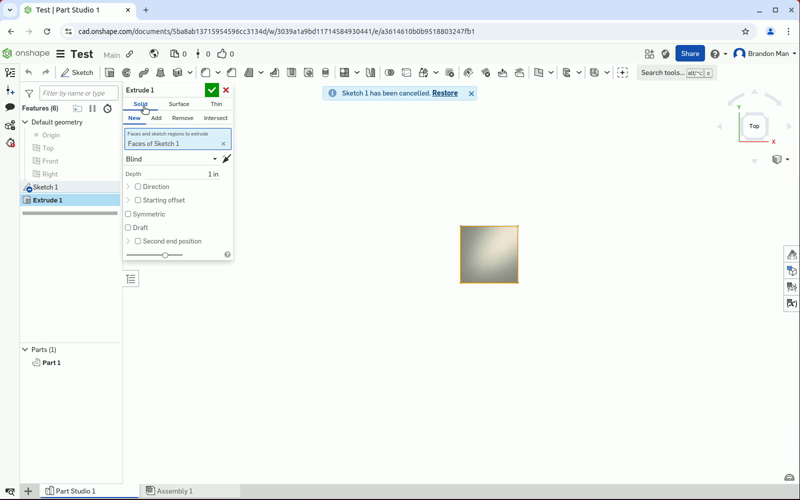
click(143, 106)
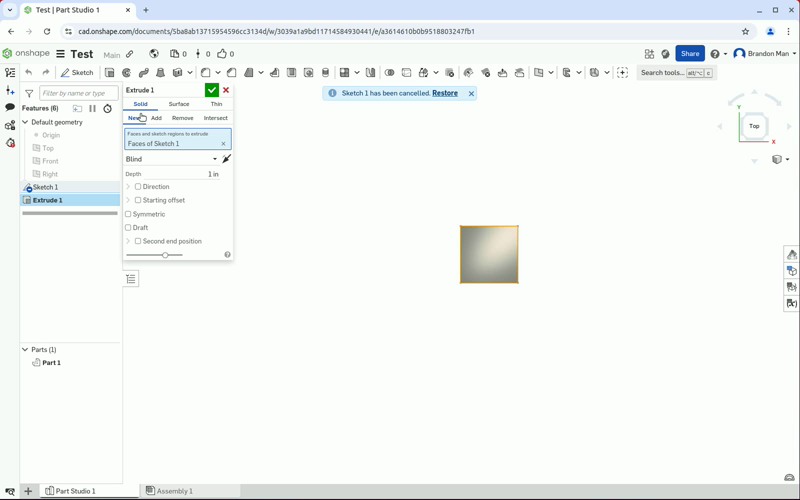
mouse_move(137, 120)
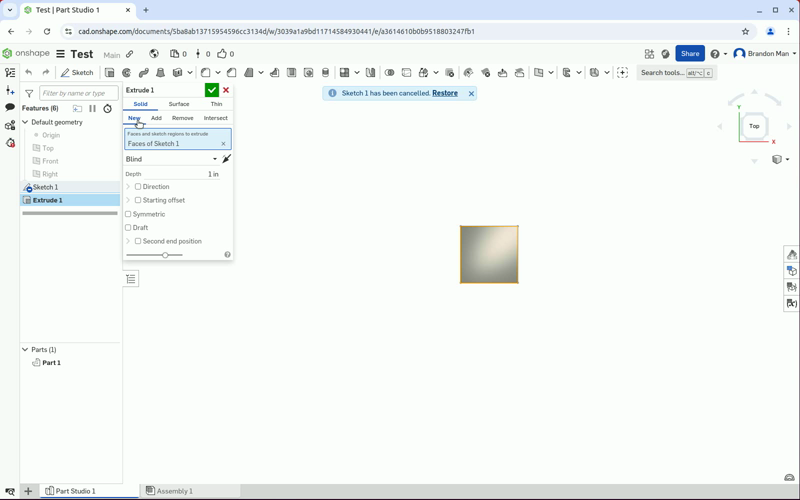
click(137, 120)
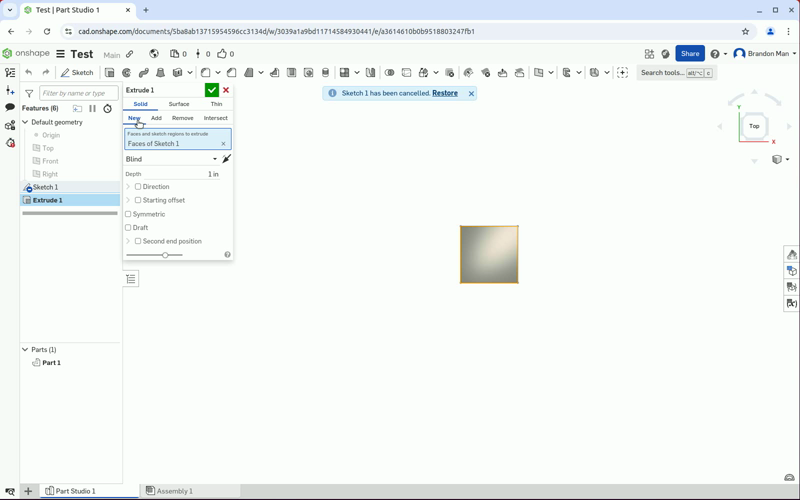
key(tab, 4)
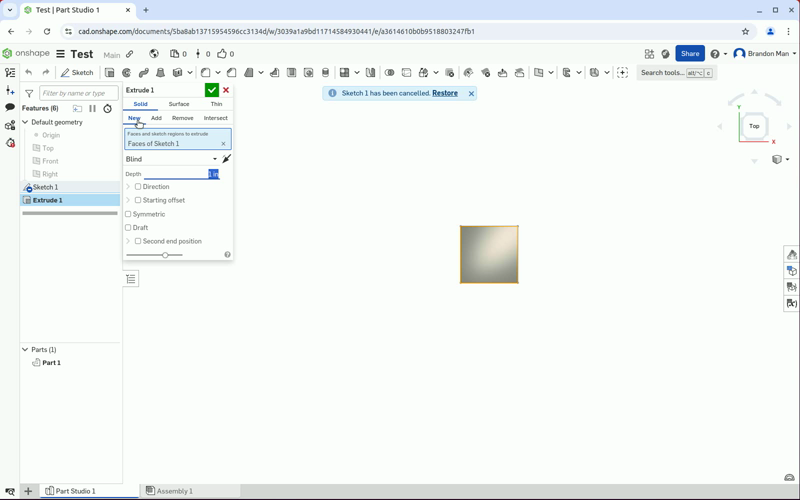
text(5.777)
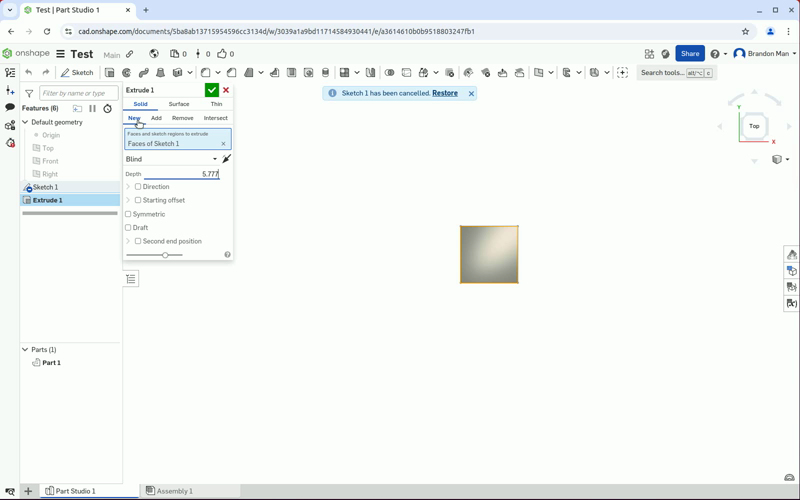
key(enter)
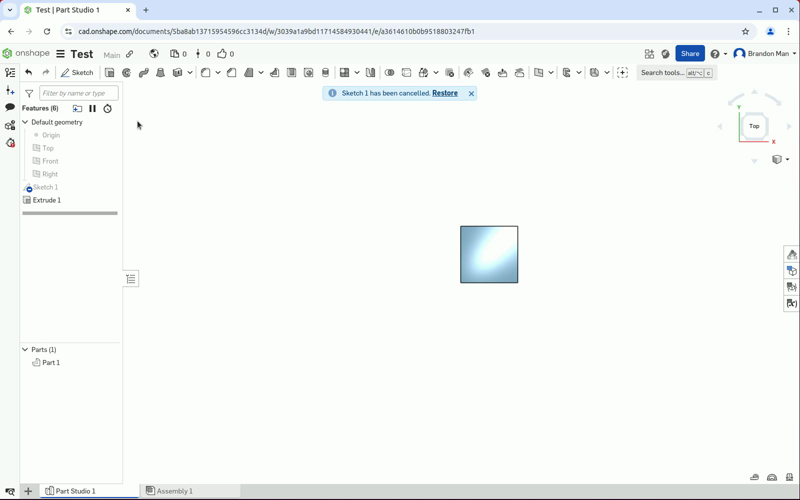
key(shift+h)
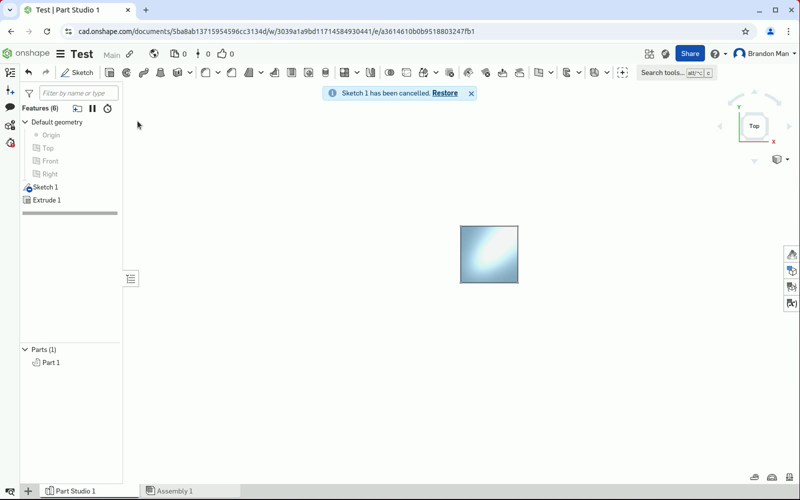
key(shift+h)
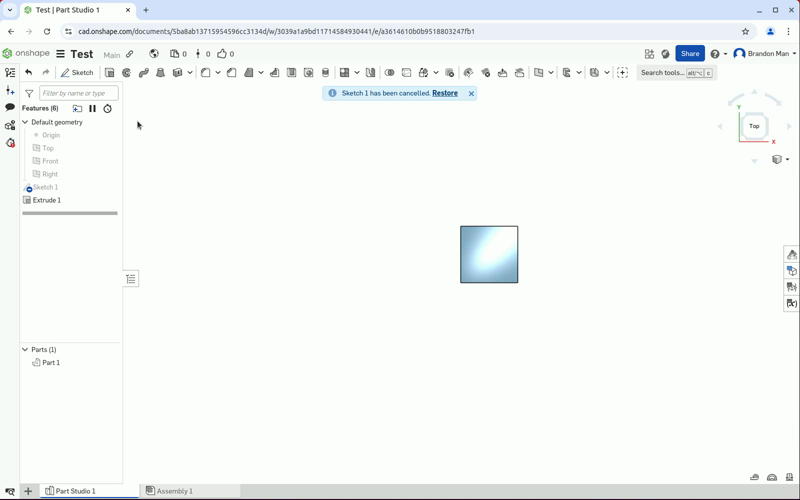
mouse_move(73, 189)
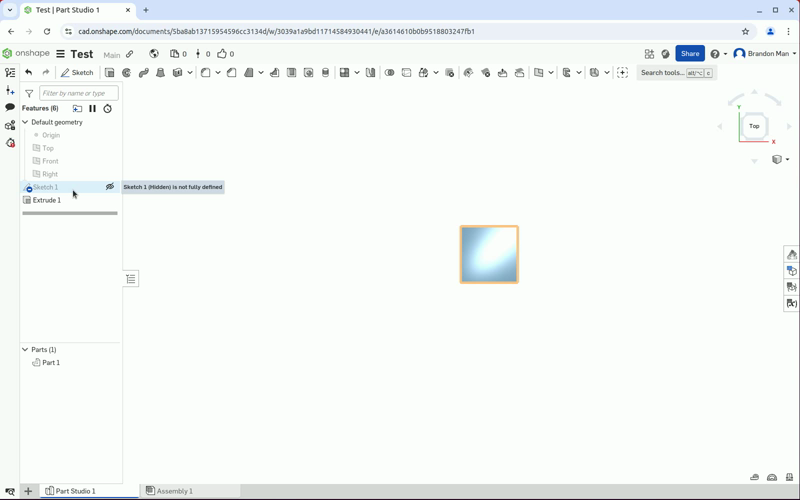
click(73, 189)
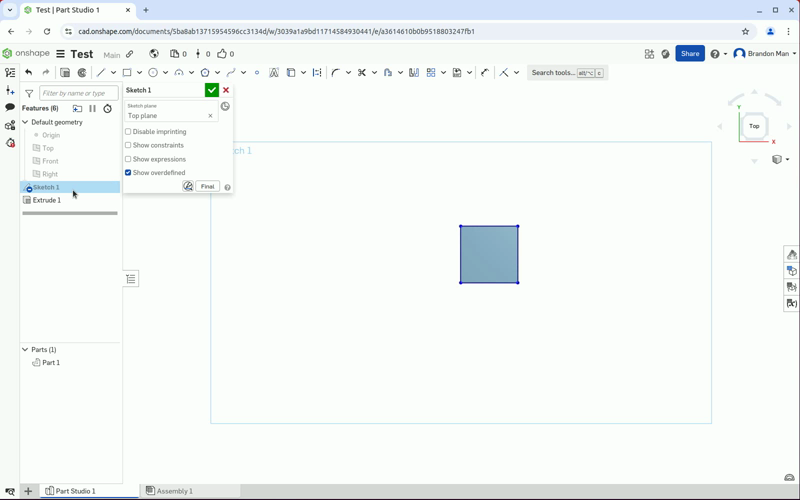
mouse_move(229, 92)
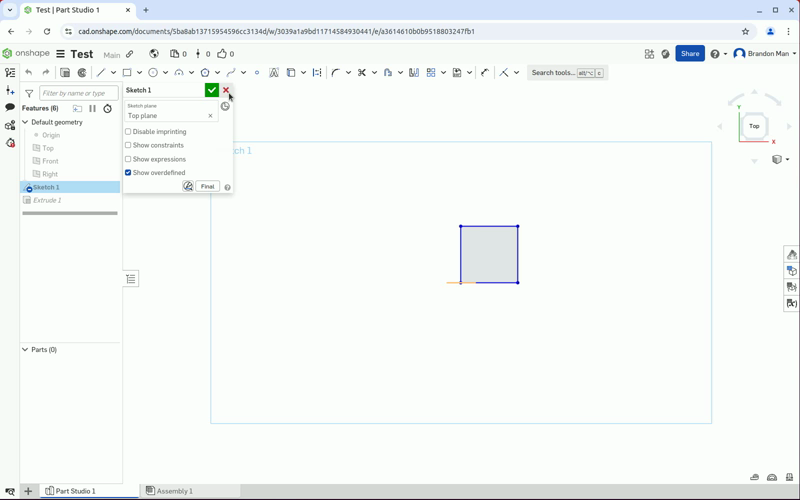
click(229, 92)
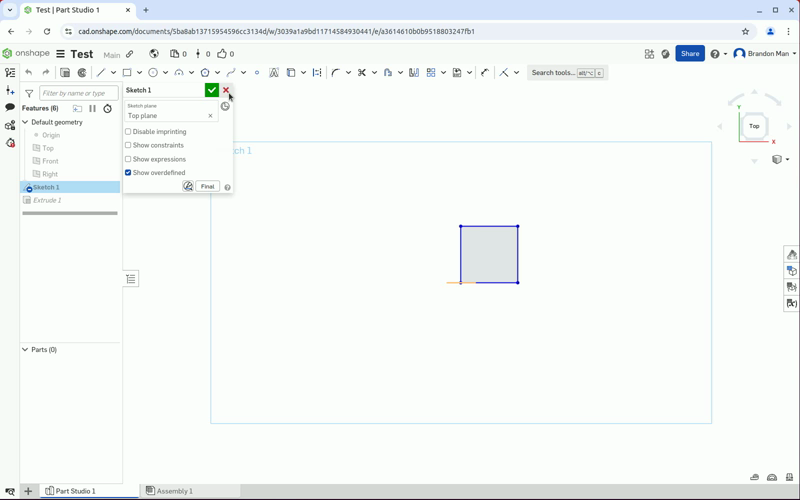
key(shift+s)
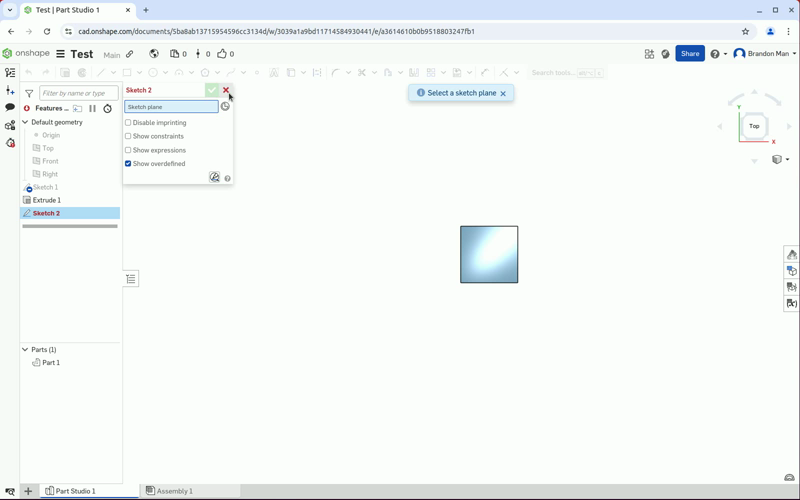
mouse_move(73, 150)
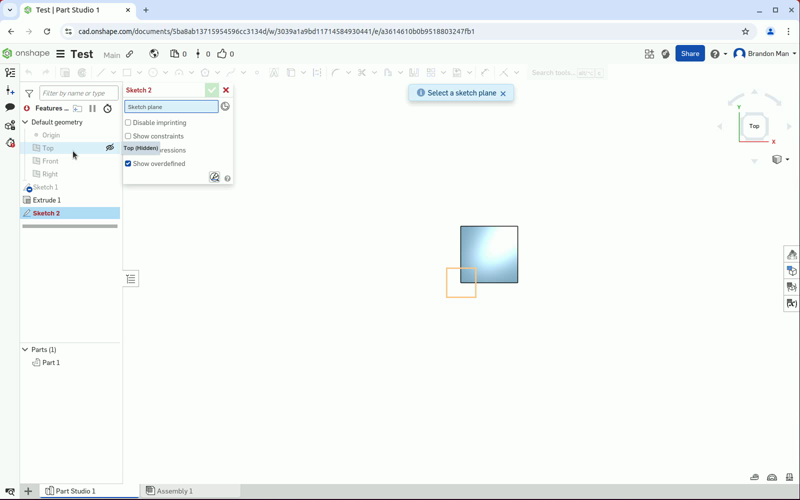
click(73, 150)
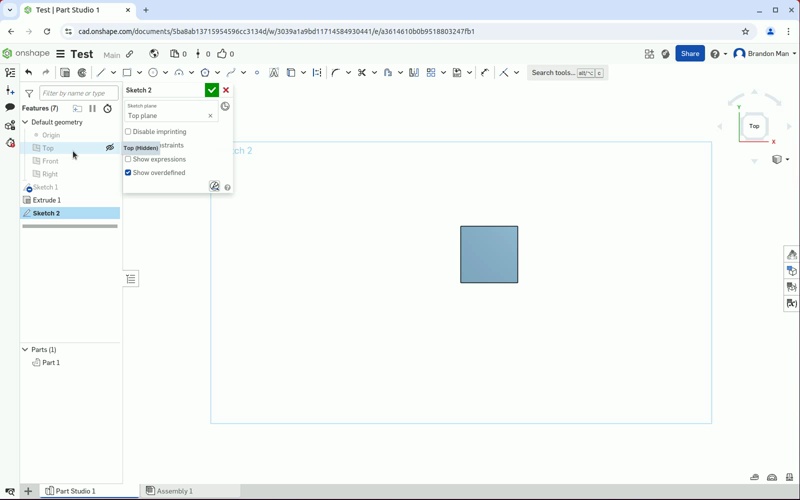
mouse_move(73, 352)
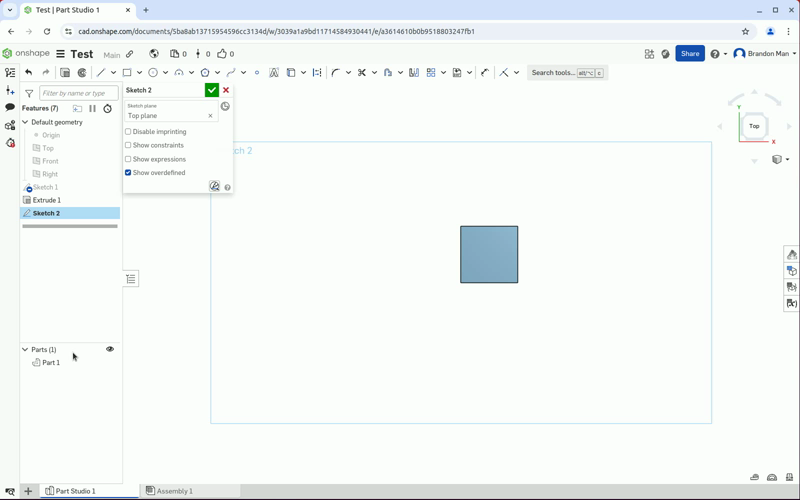
key(y)
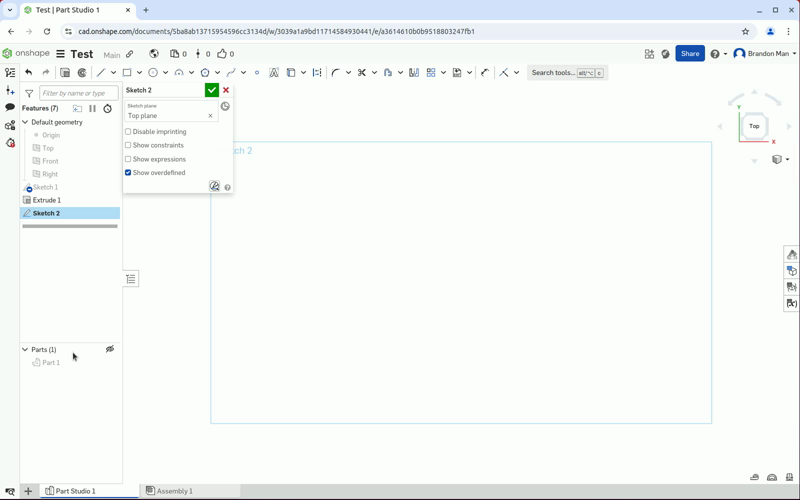
key(l)
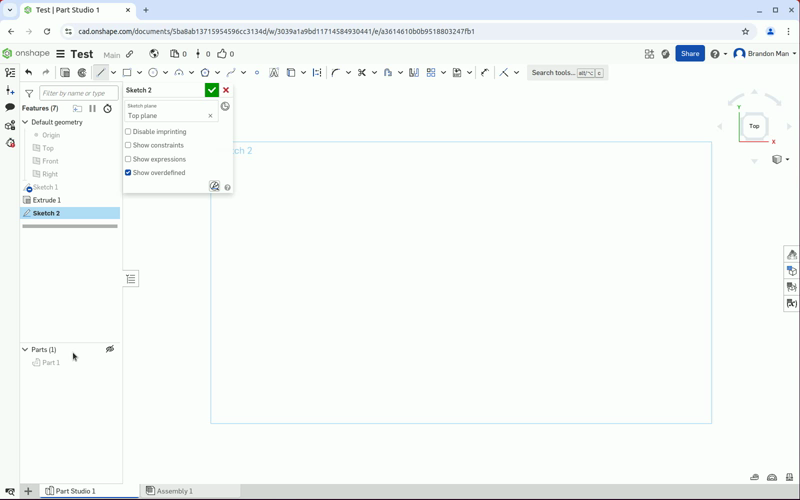
key_down(shift)
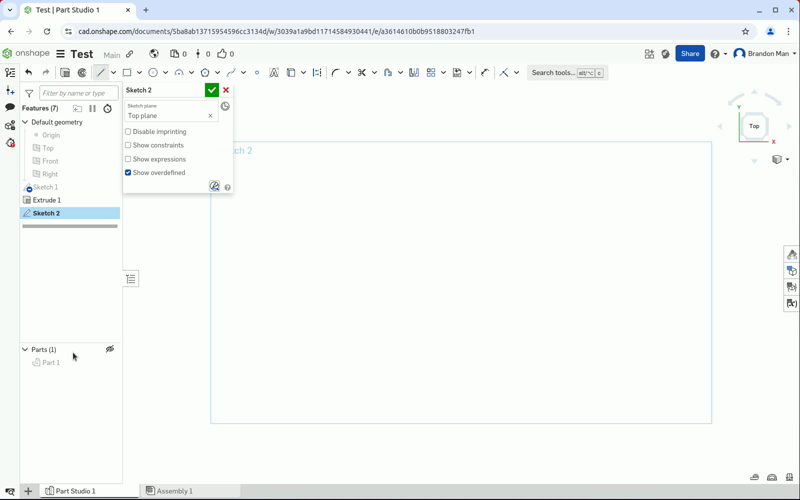
mouse_move(460, 282)
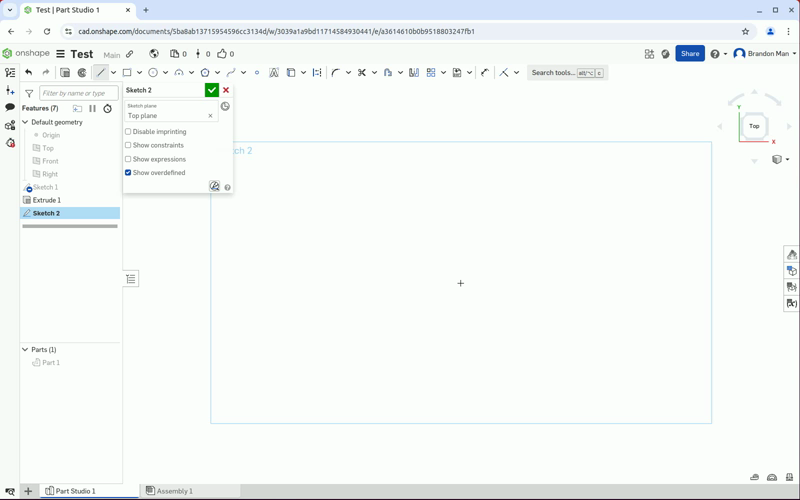
click(460, 282)
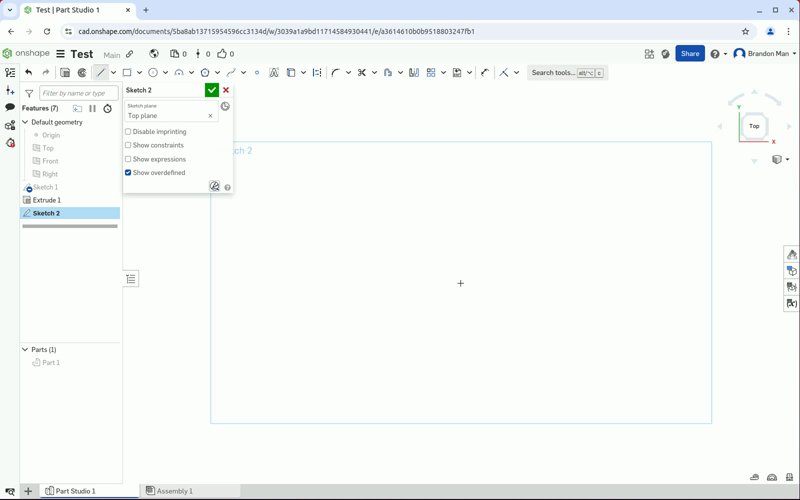
key_up(shift)
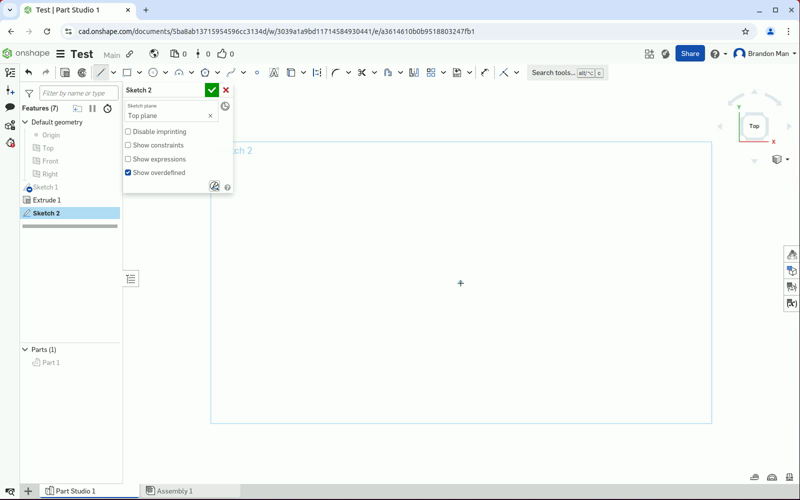
key_down(shift)
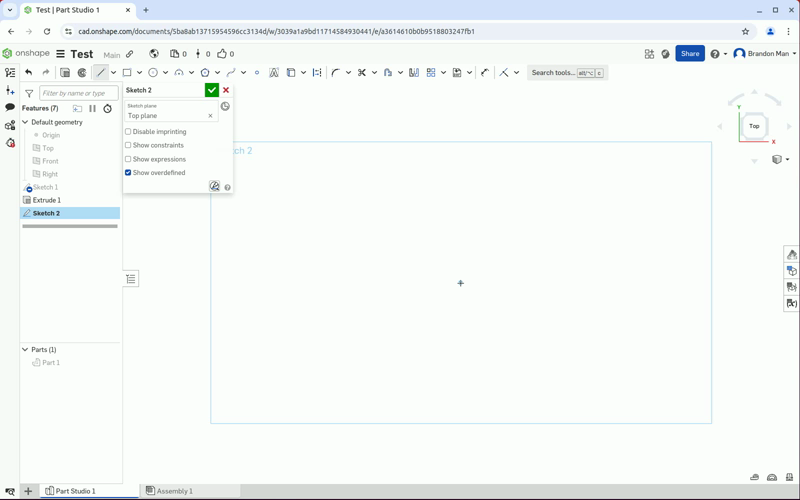
mouse_move(573, 339)
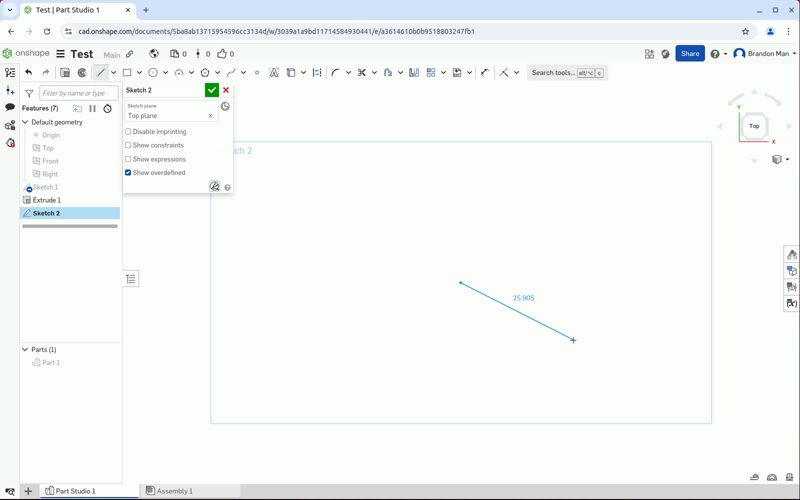
click(573, 339)
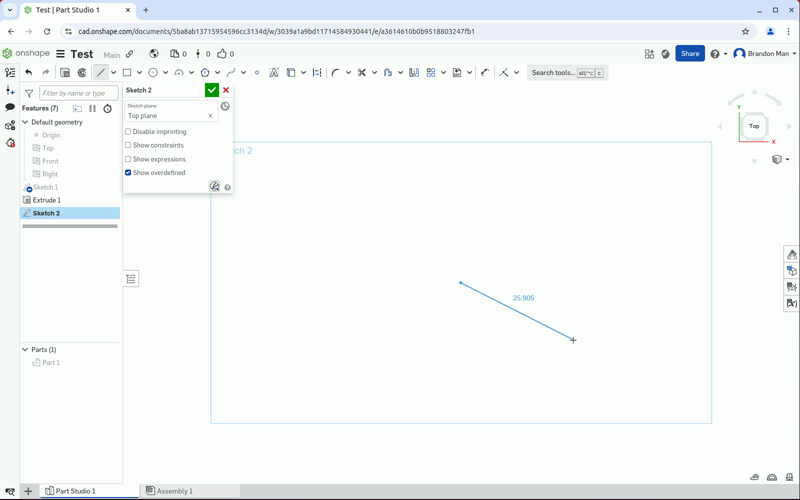
key_up(shift)
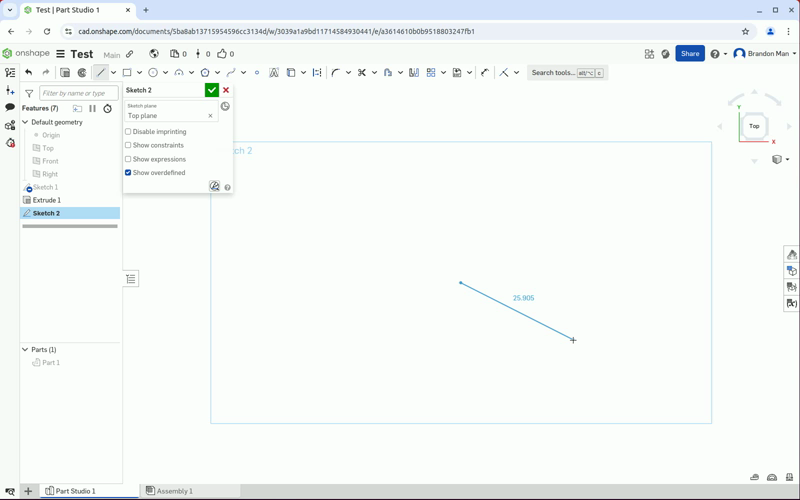
key_down(shift)
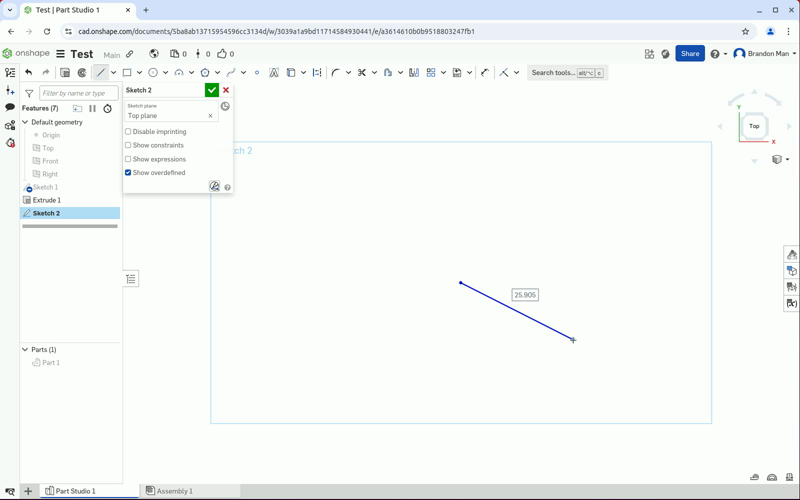
mouse_move(573, 226)
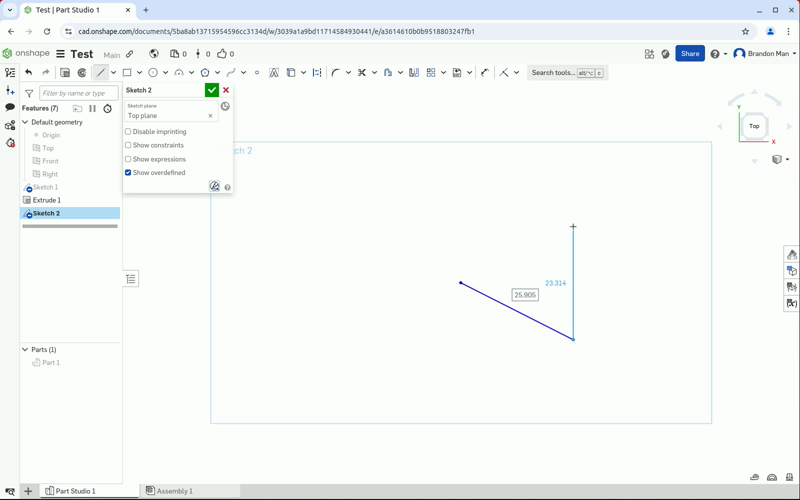
click(573, 226)
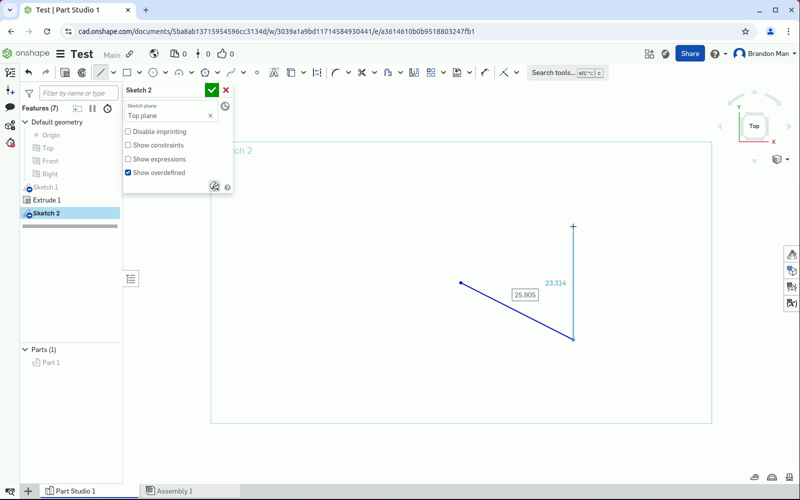
key_up(shift)
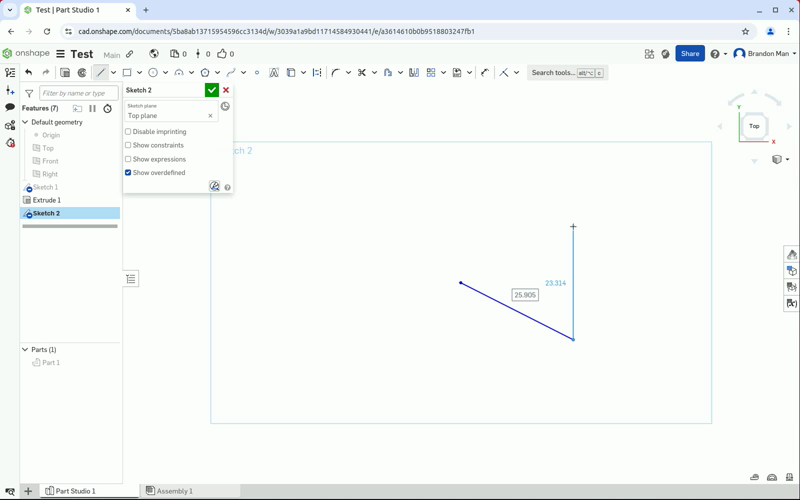
key_down(shift)
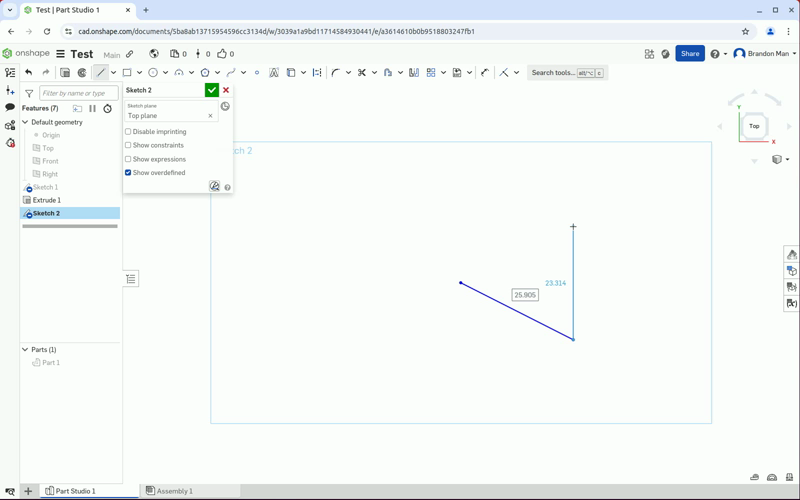
mouse_move(589, 226)
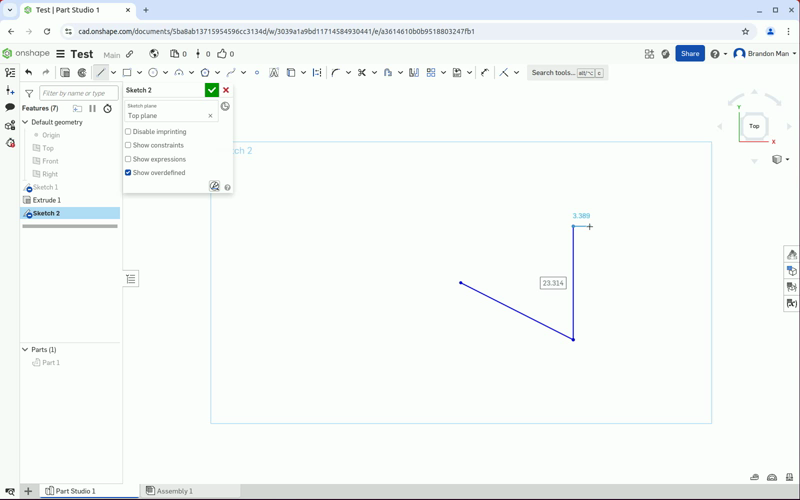
mouse_move(517, 226)
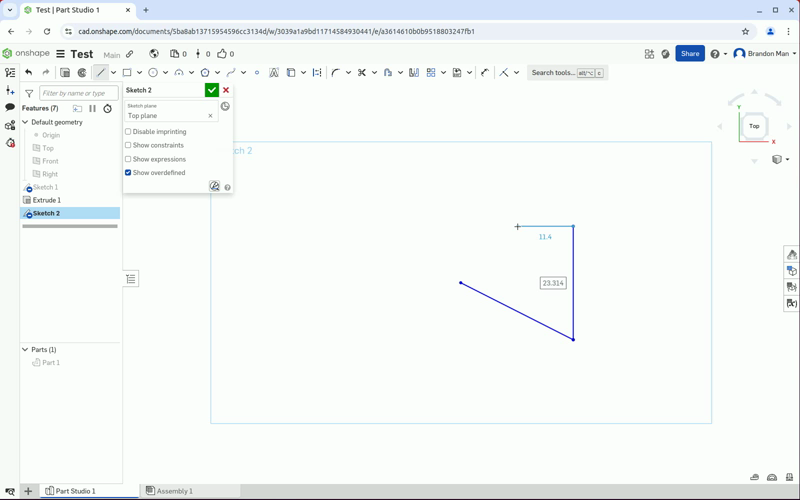
click(517, 226)
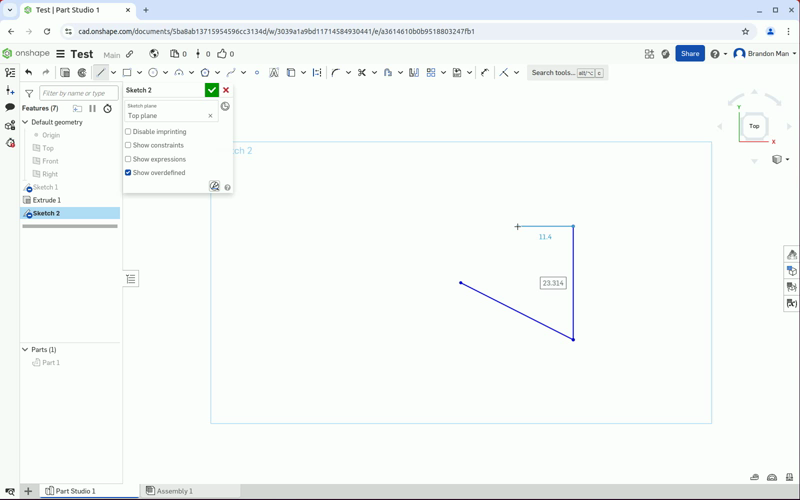
key_up(shift)
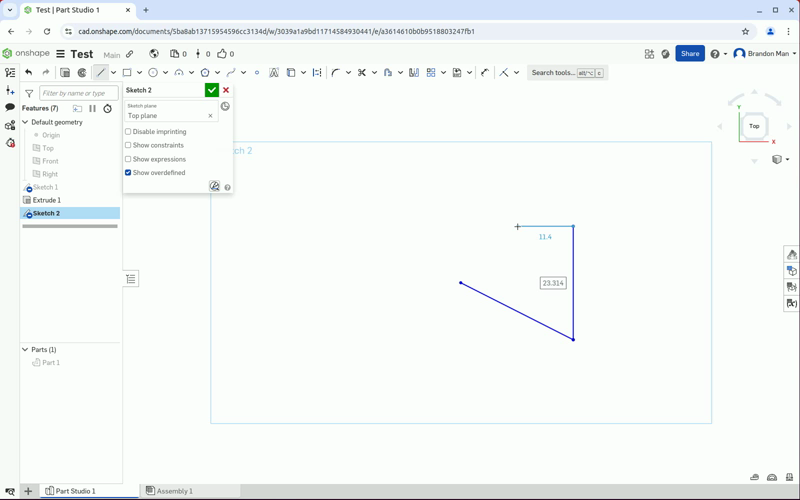
key_down(shift)
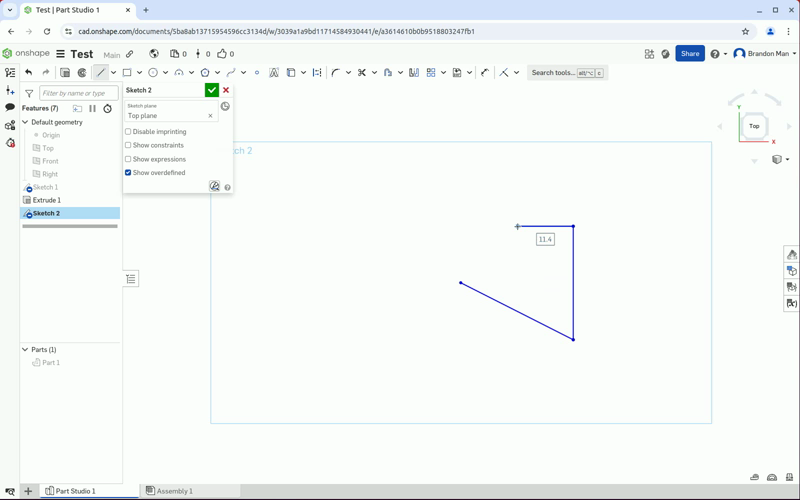
mouse_move(547, 226)
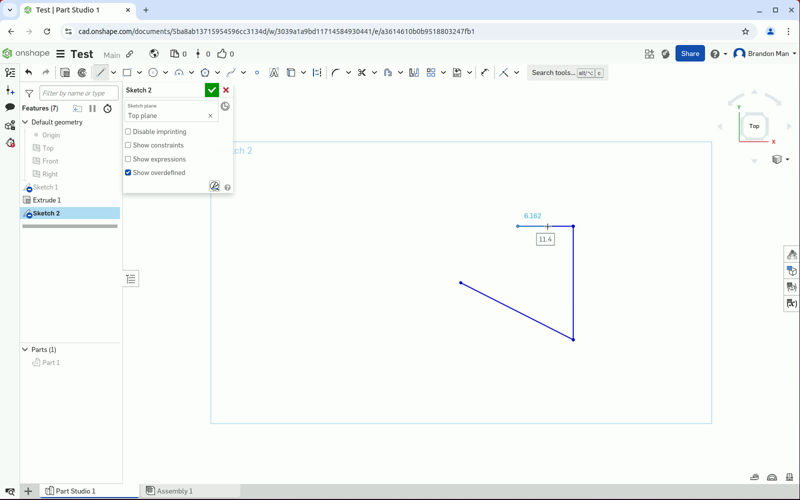
mouse_move(517, 282)
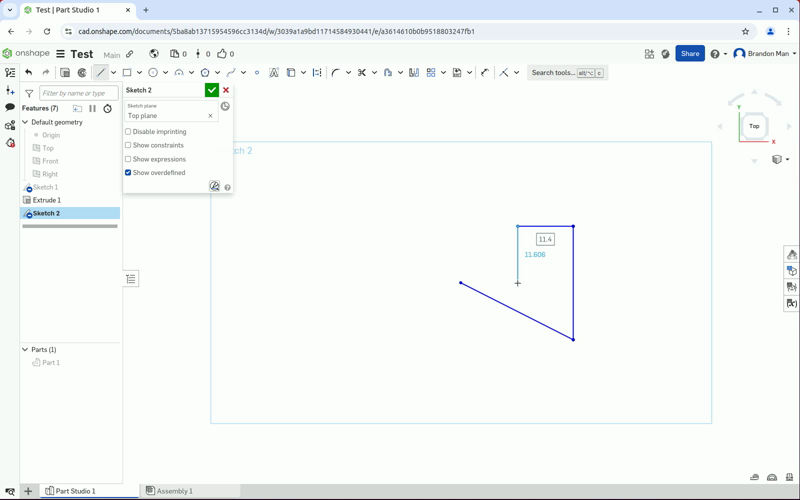
click(517, 282)
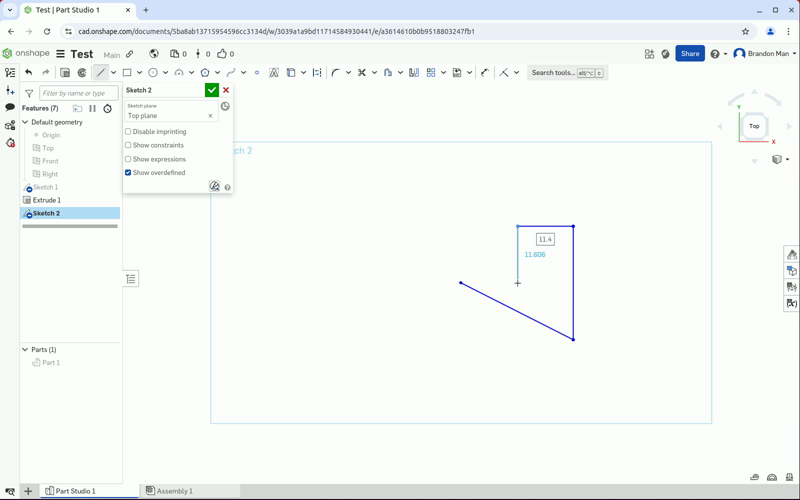
key_up(shift)
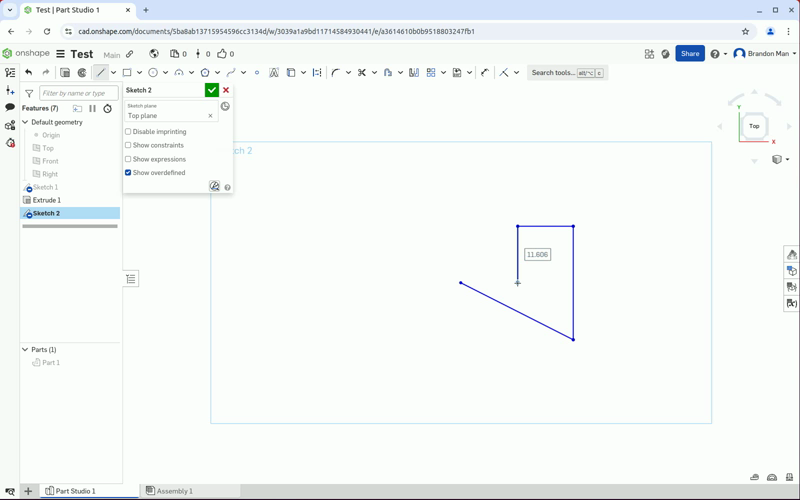
mouse_move(547, 282)
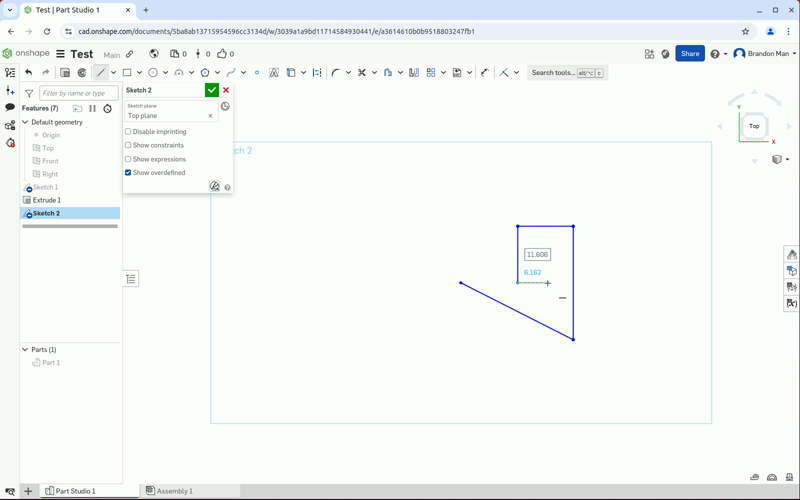
key_down(shift)
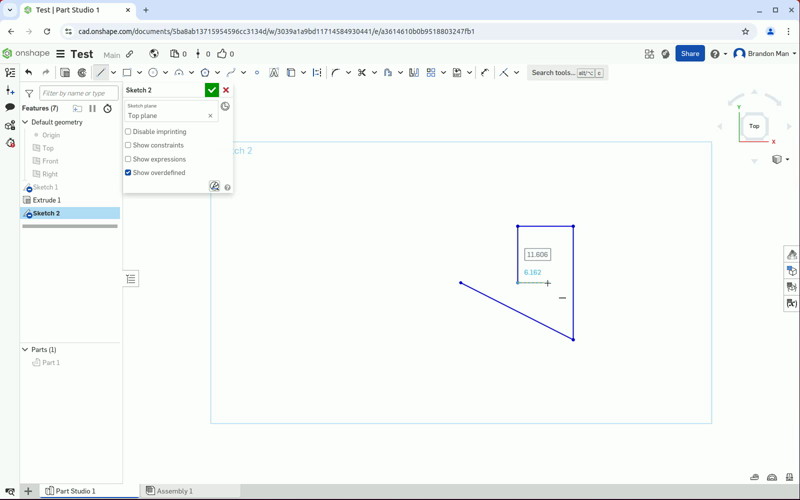
mouse_move(460, 282)
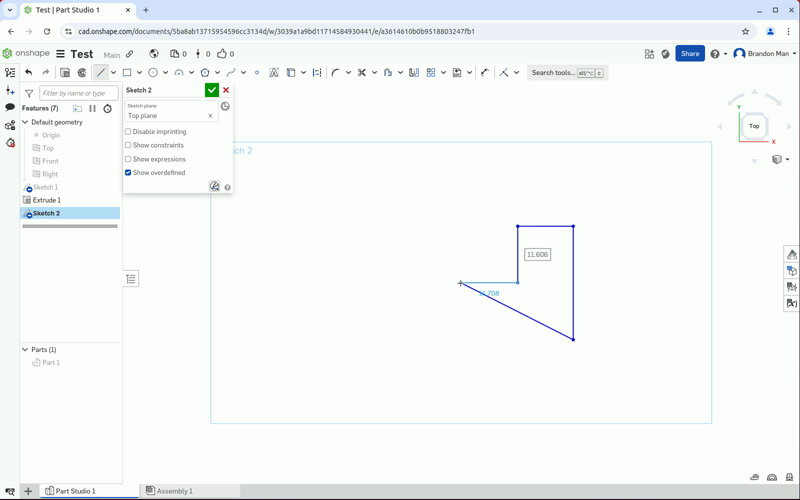
key_up(shift)
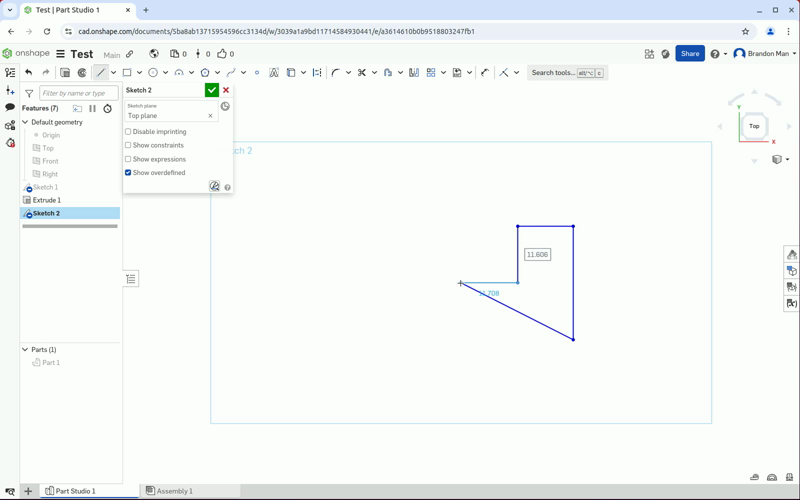
click(460, 282)
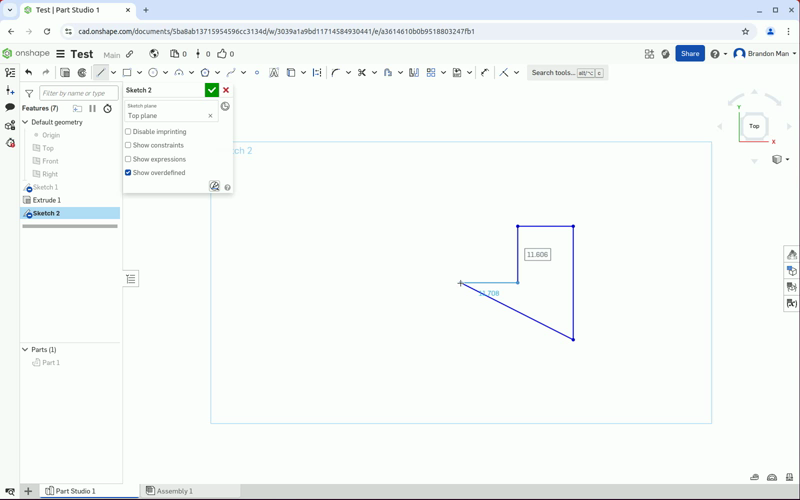
key(esc)
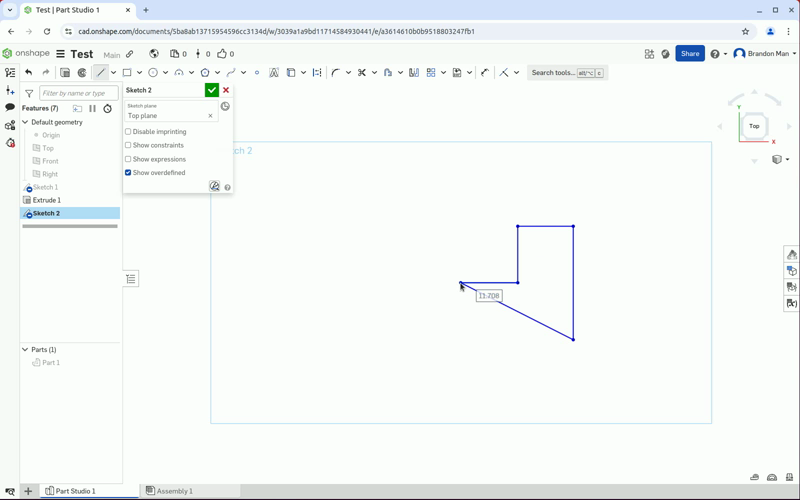
mouse_move(542, 286)
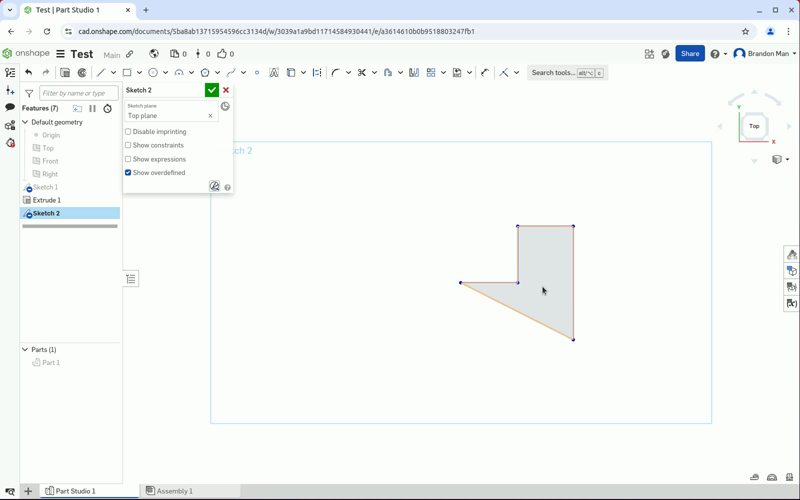
click(542, 286)
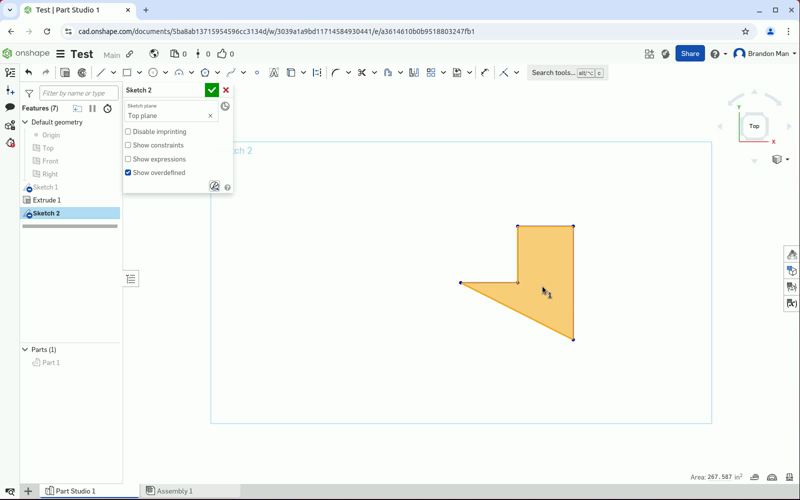
mouse_move(73, 352)
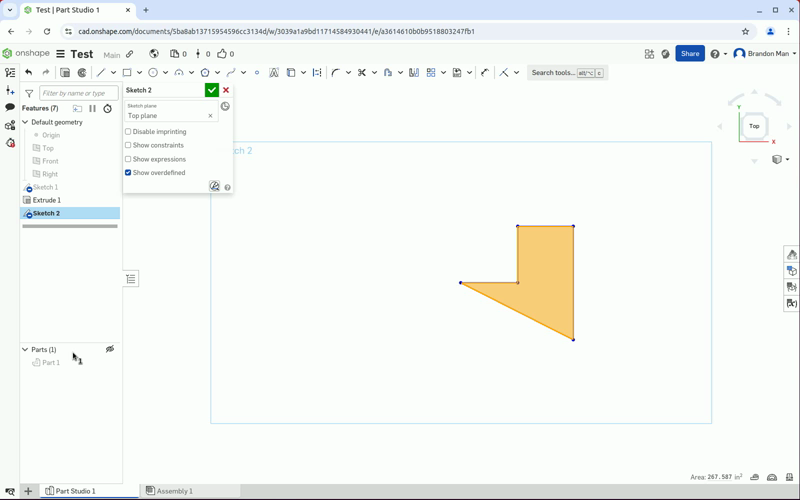
key(shift+y)
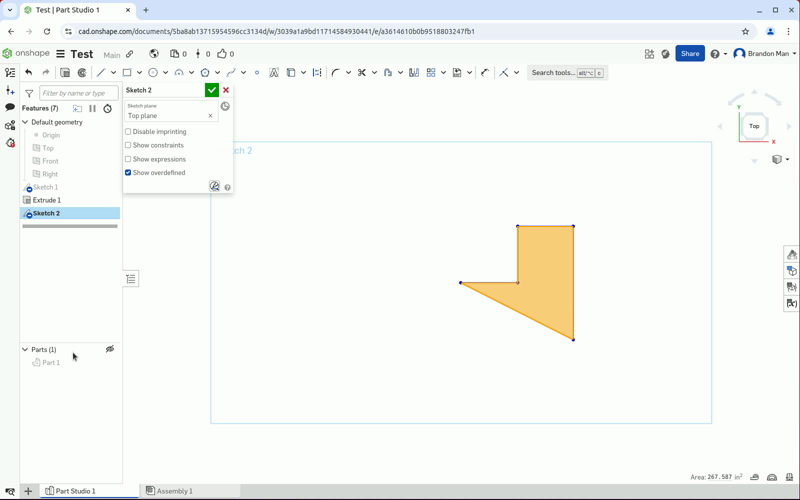
key(shift+e)
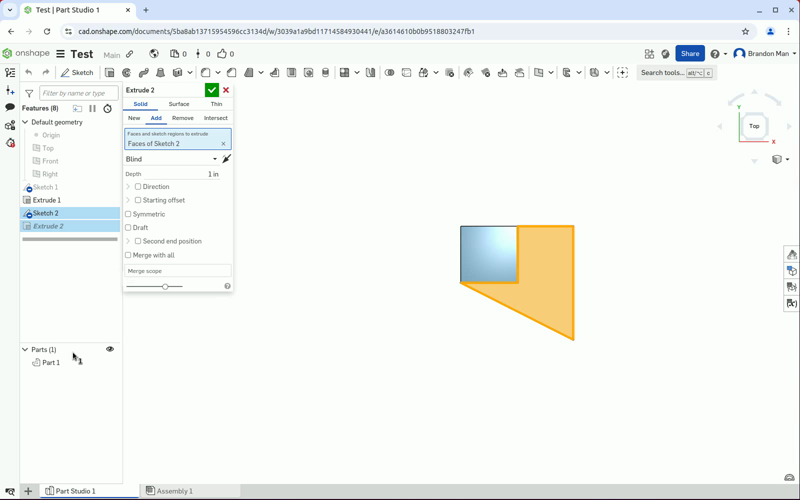
mouse_move(143, 106)
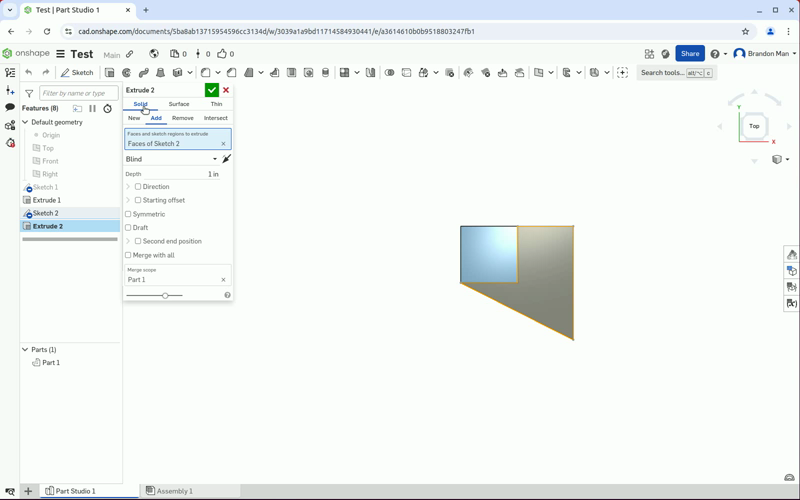
click(143, 106)
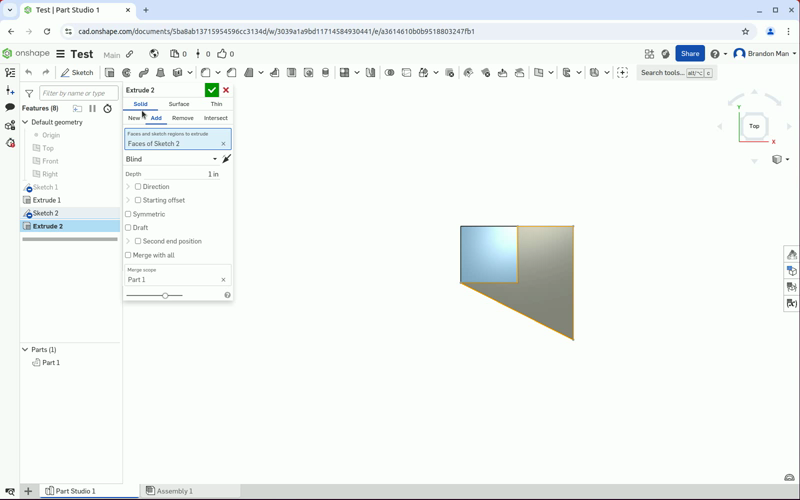
mouse_move(137, 120)
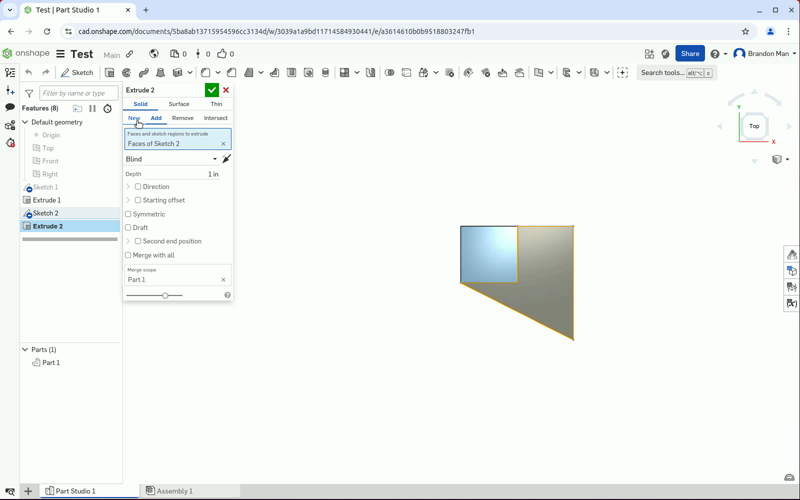
click(137, 120)
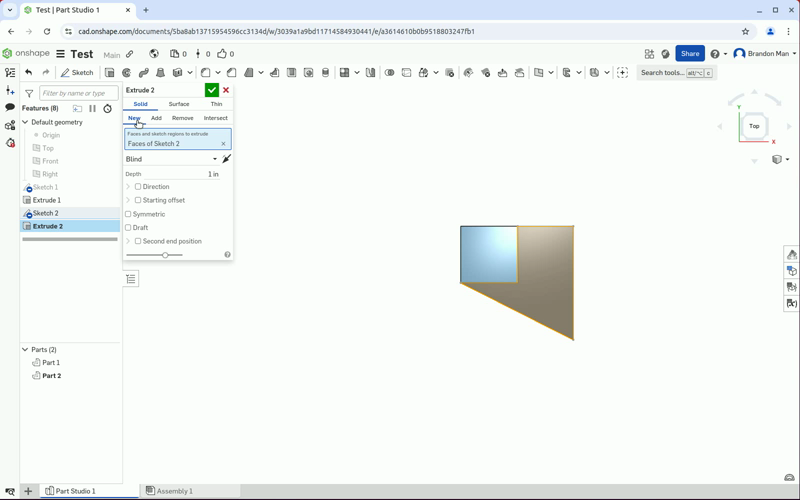
key(tab, 4)
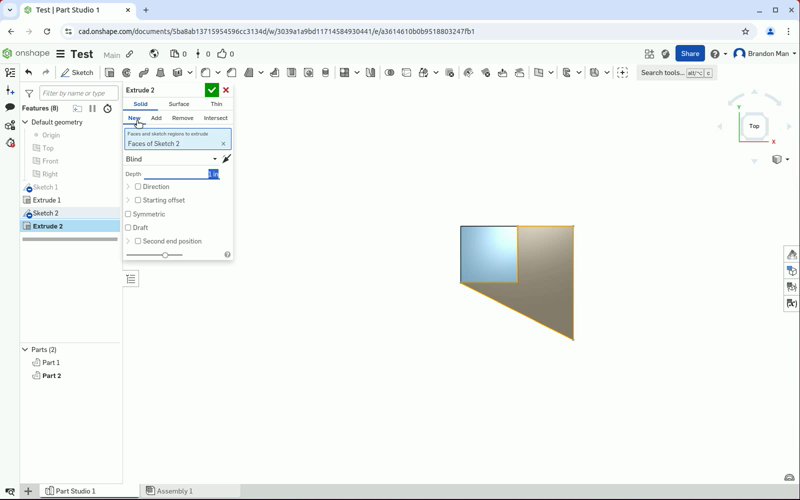
text(5.777)
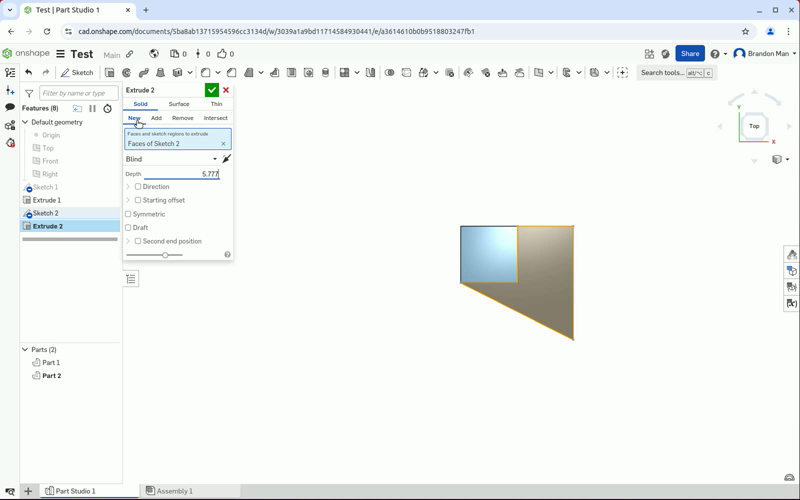
key(enter)
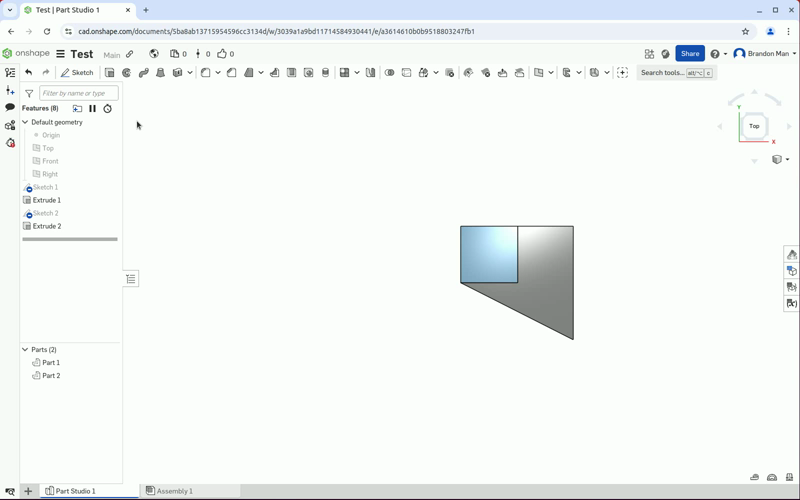
key(shift+h)
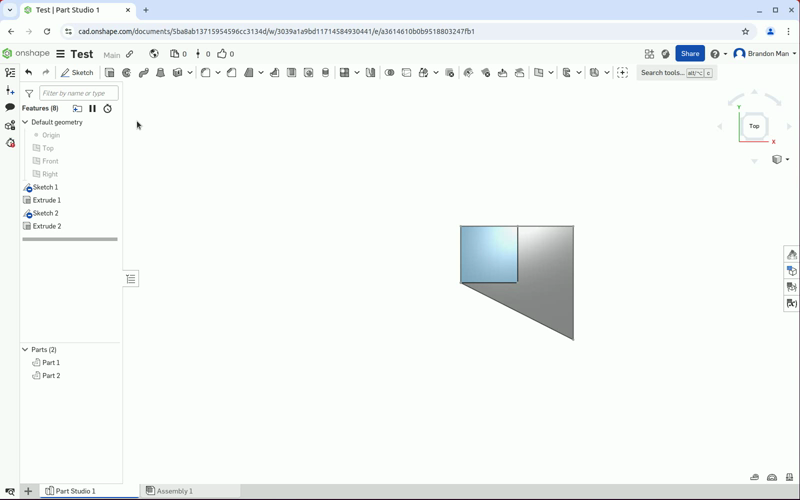
key(shift+h)
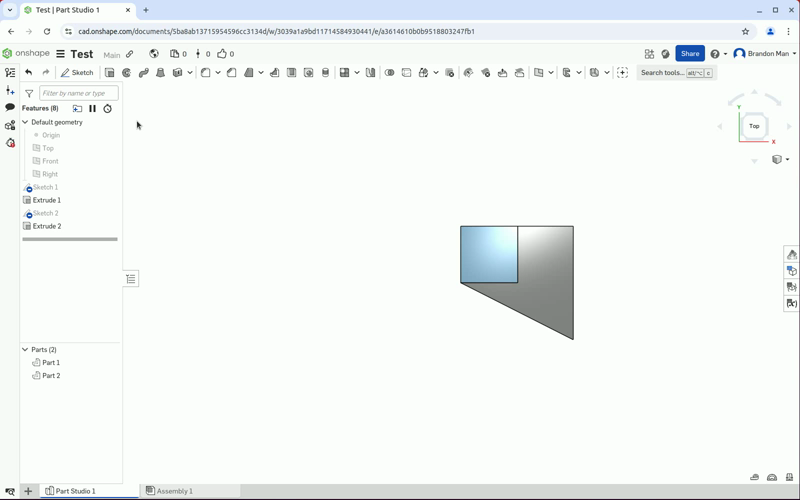
mouse_move(73, 189)
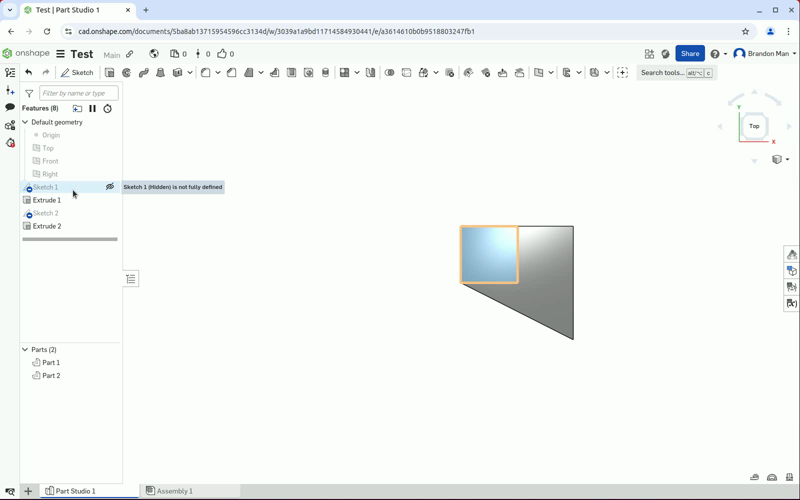
click(73, 189)
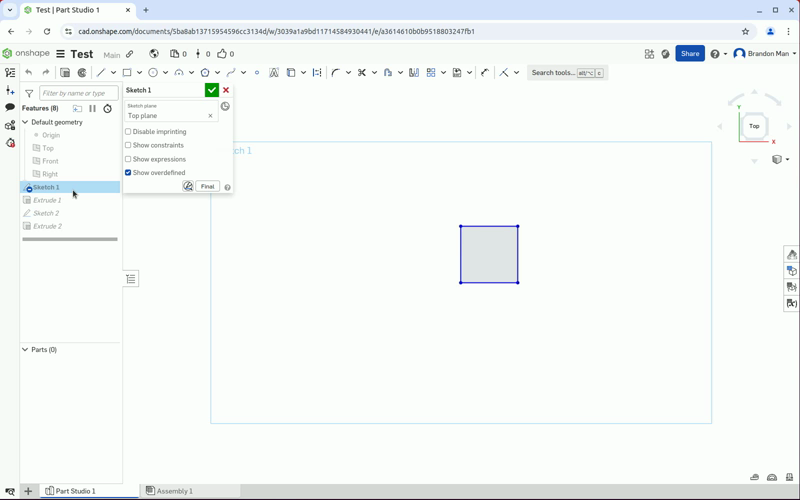
mouse_move(229, 92)
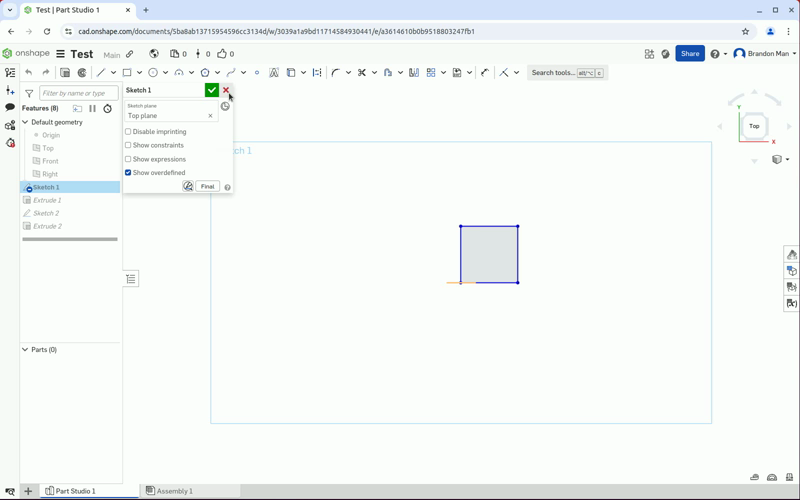
click(229, 92)
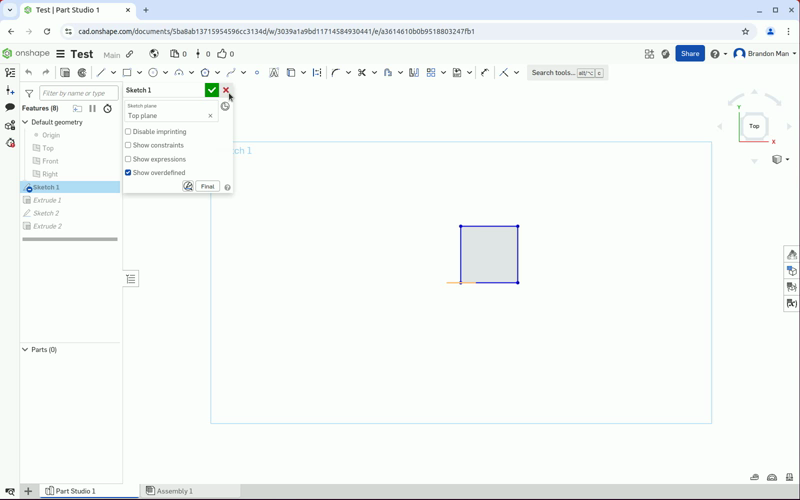
key(shift+s)
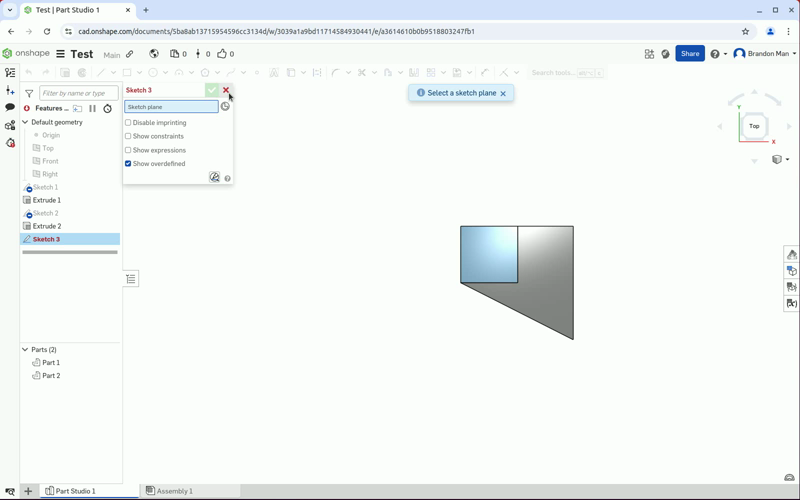
mouse_move(73, 150)
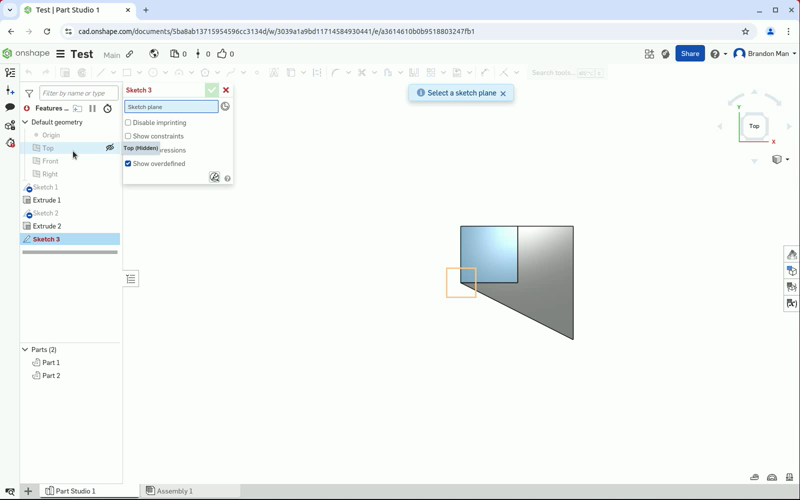
click(73, 150)
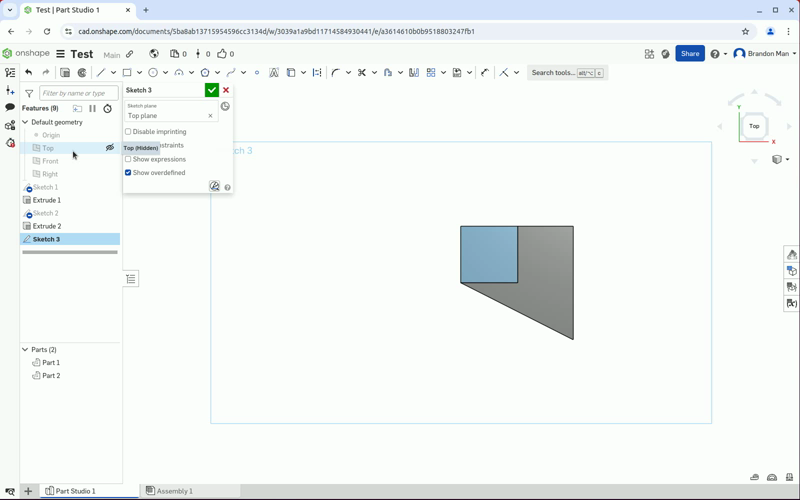
mouse_move(73, 352)
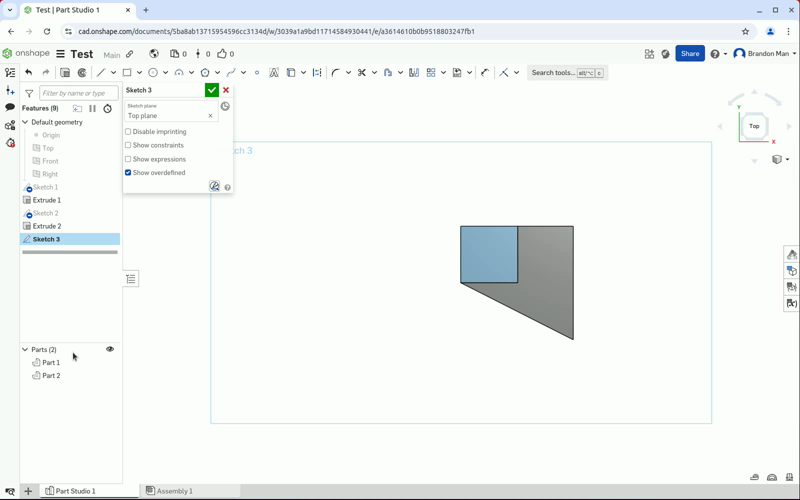
key(y)
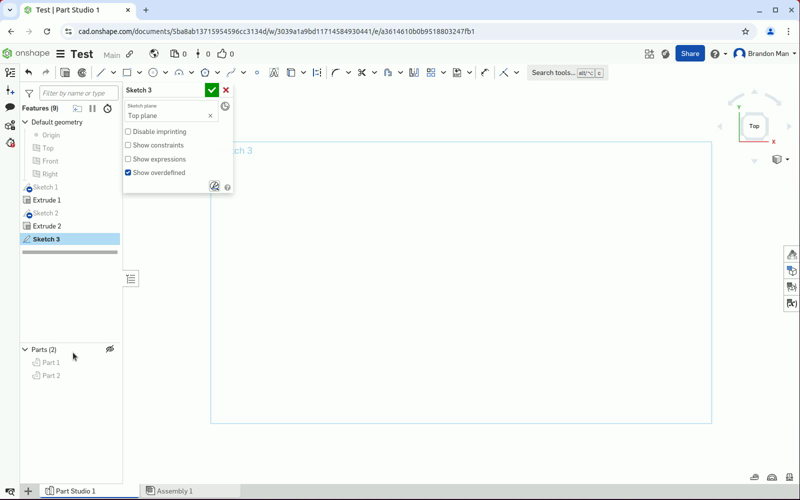
key(l)
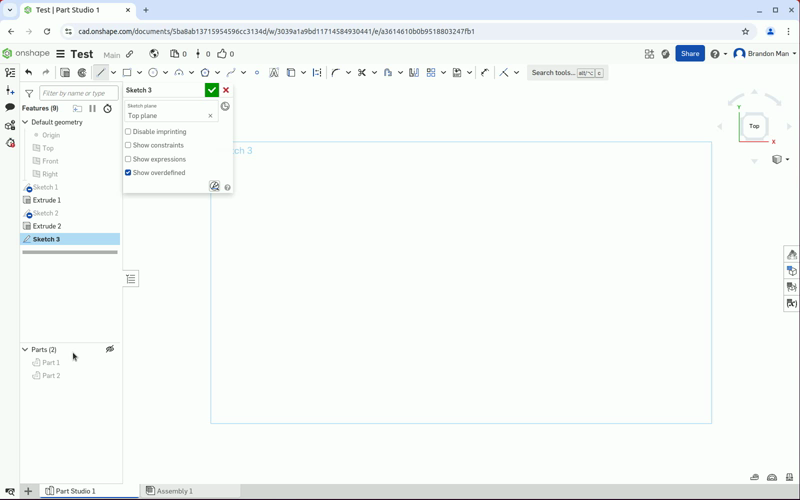
key_down(shift)
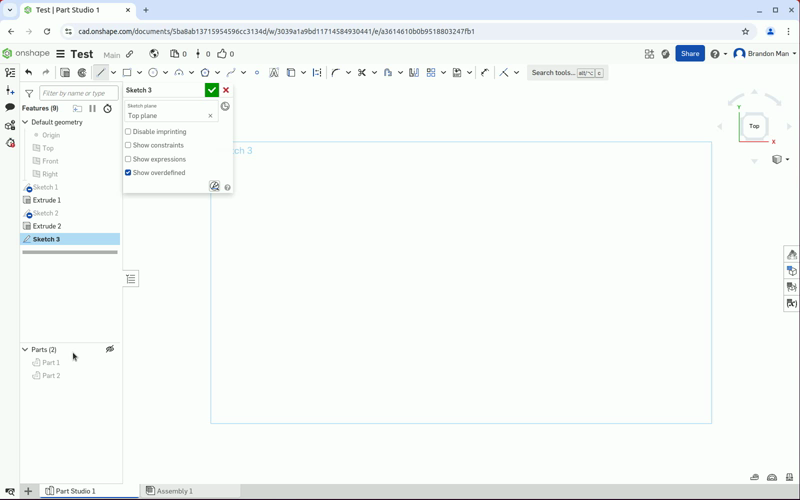
mouse_move(460, 282)
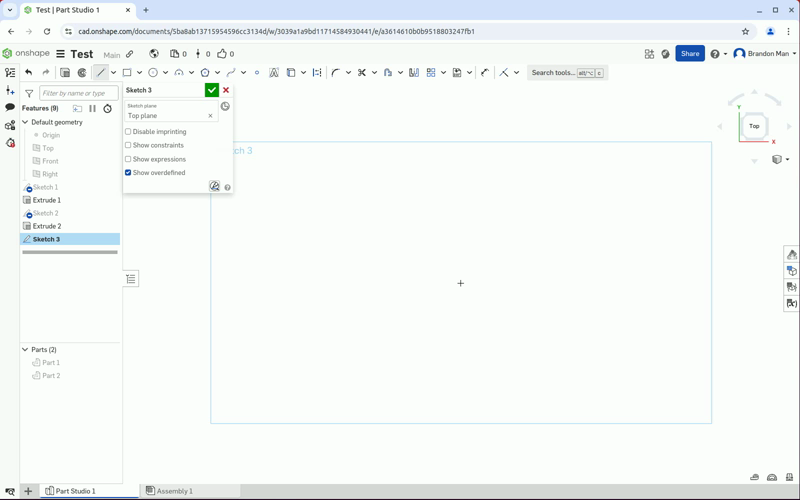
click(460, 282)
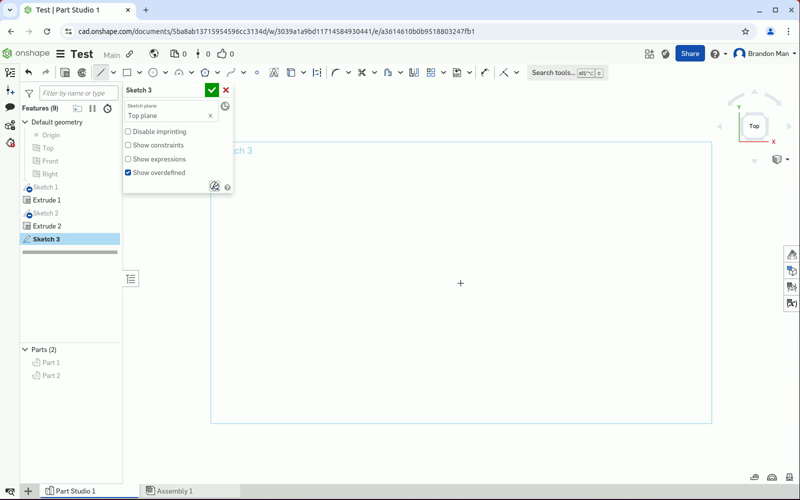
key_up(shift)
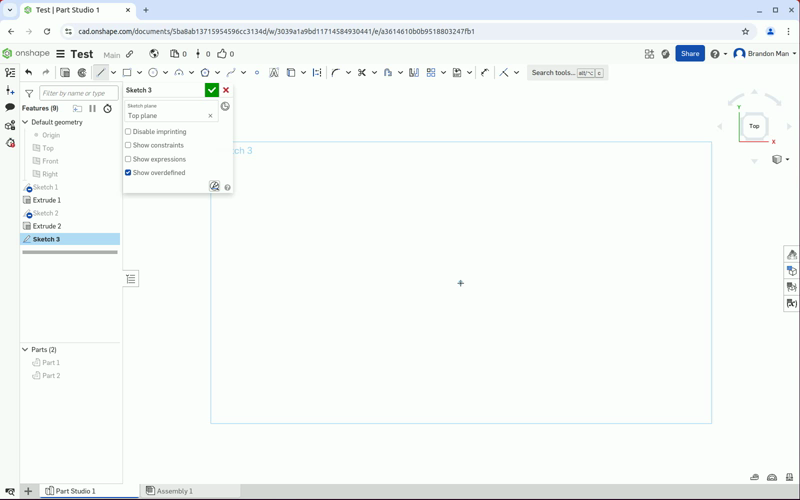
key_down(shift)
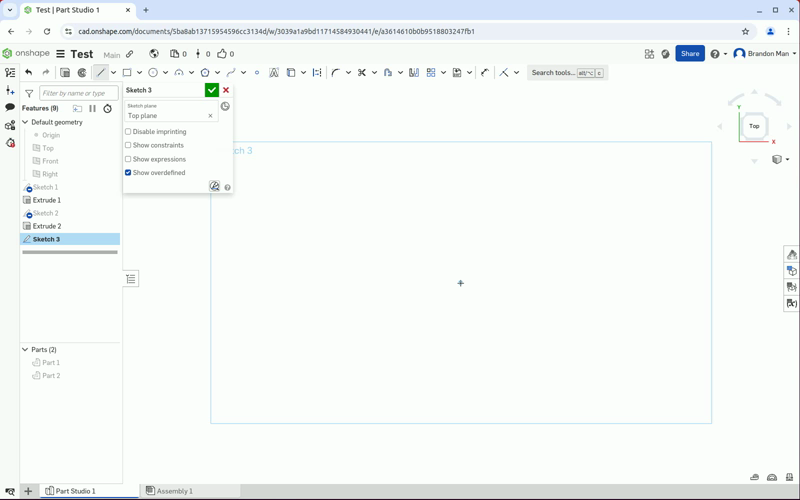
mouse_move(490, 282)
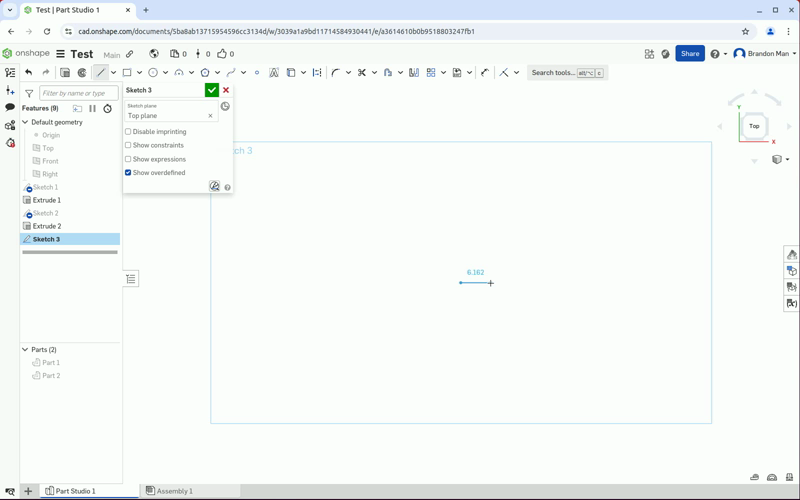
mouse_move(517, 282)
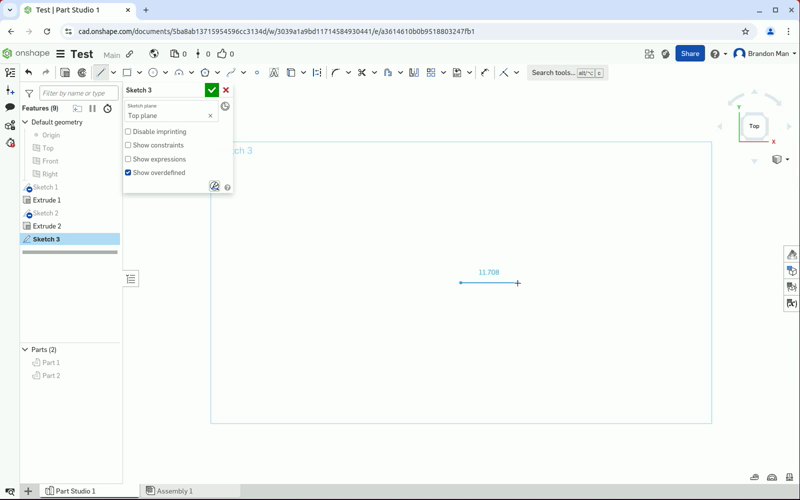
click(517, 282)
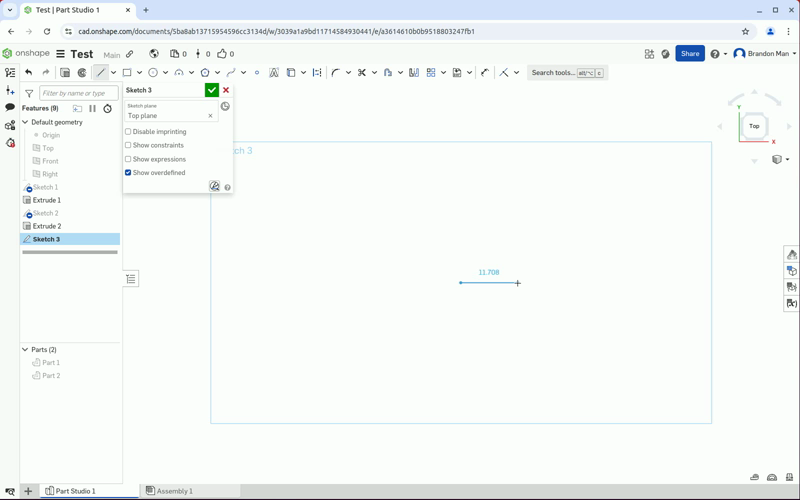
key_up(shift)
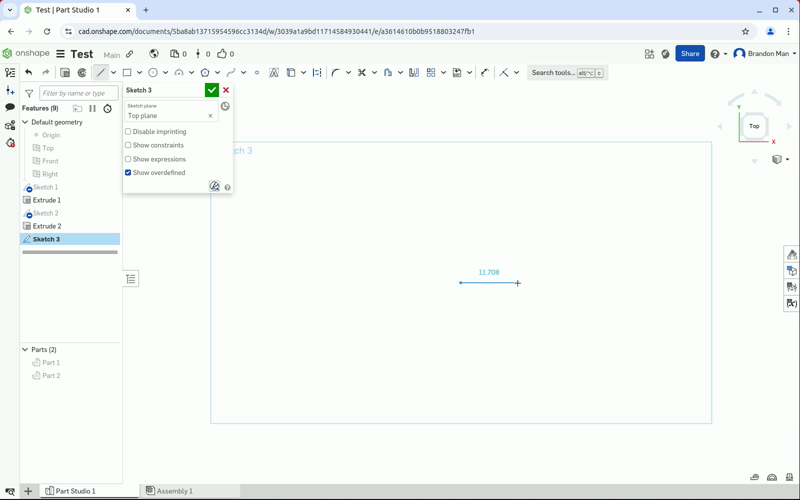
key_down(shift)
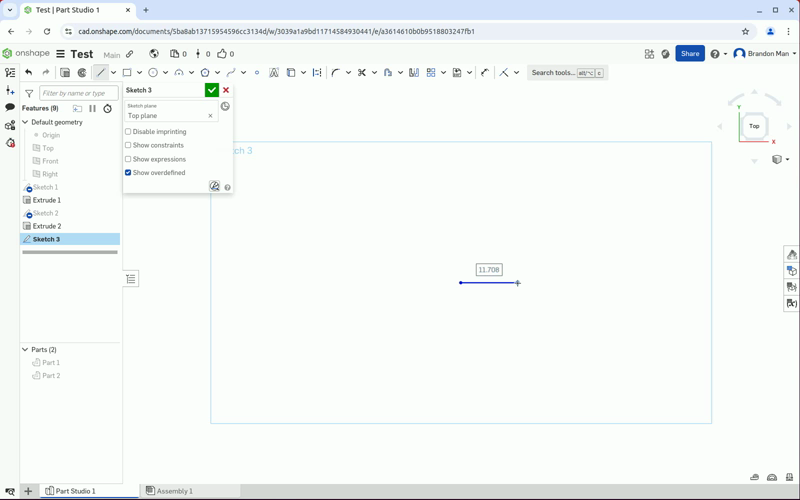
mouse_move(547, 282)
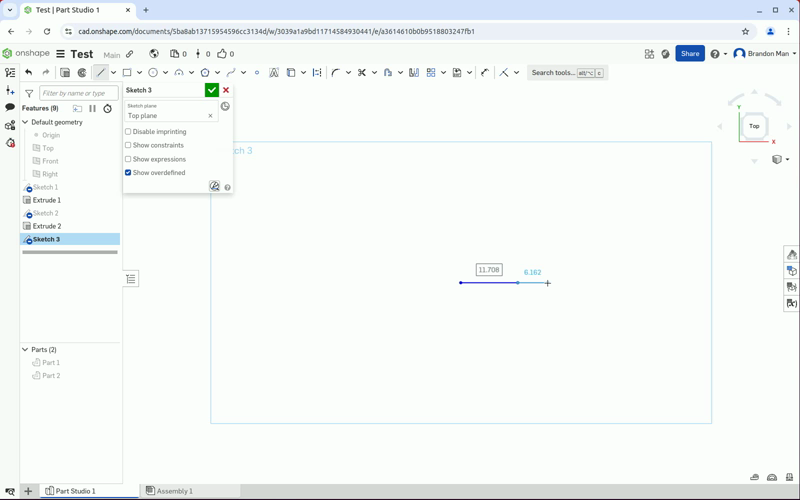
mouse_move(517, 226)
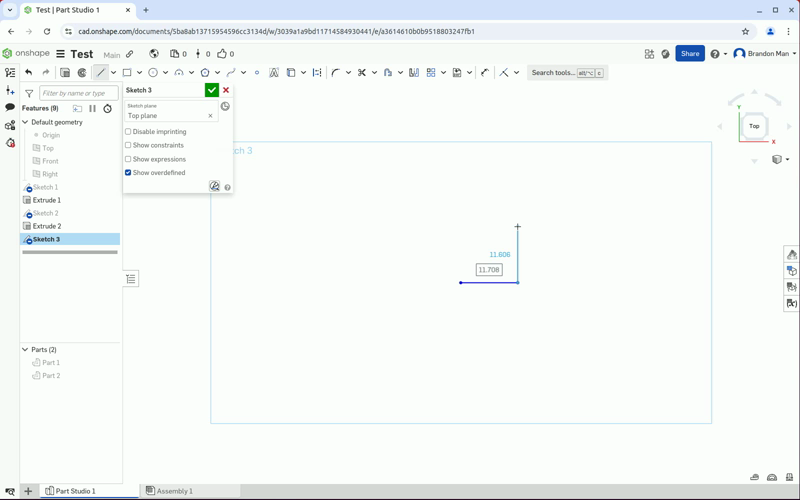
click(517, 226)
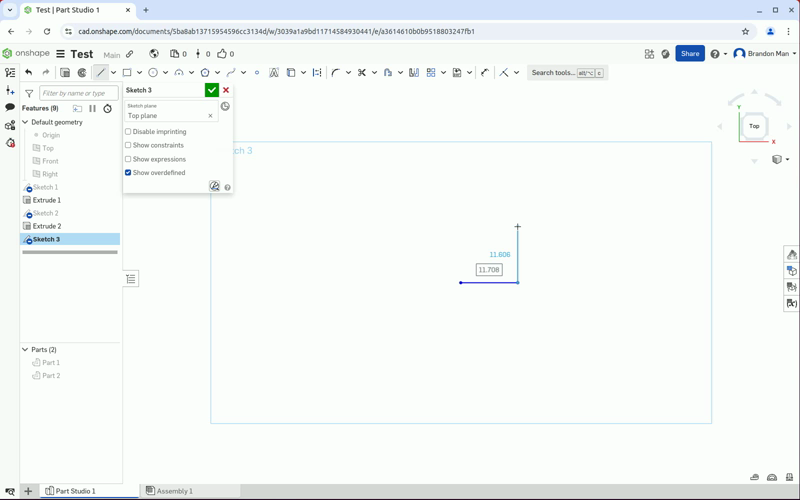
key_up(shift)
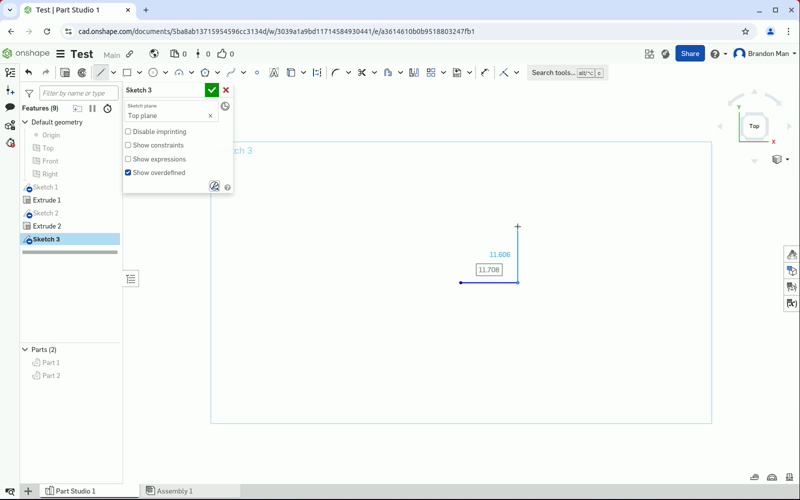
key_down(shift)
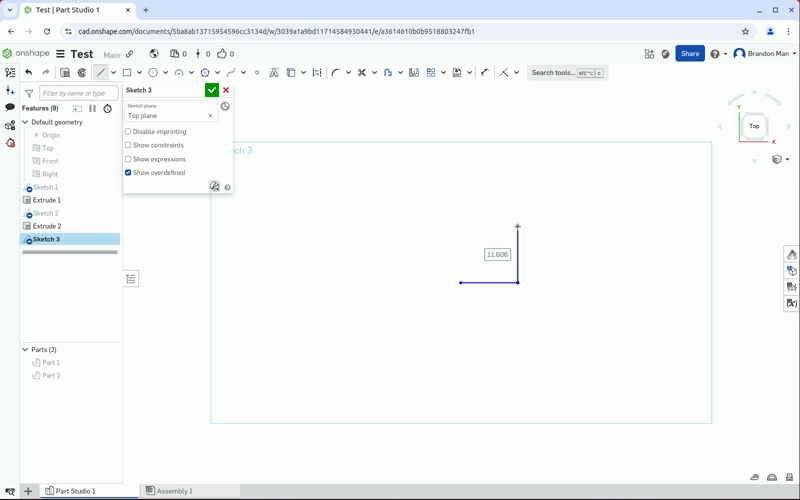
mouse_move(547, 226)
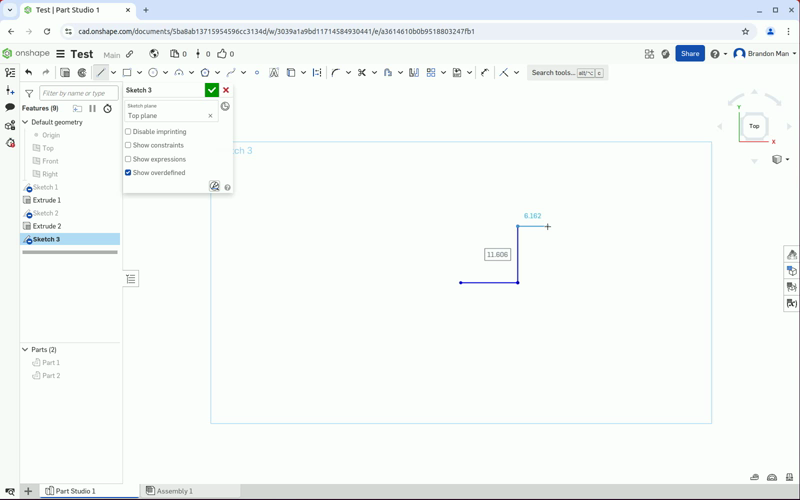
mouse_move(460, 226)
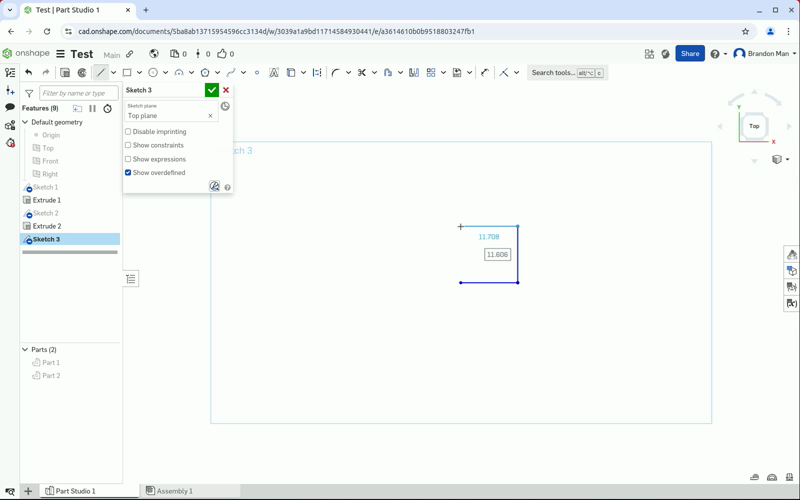
click(460, 226)
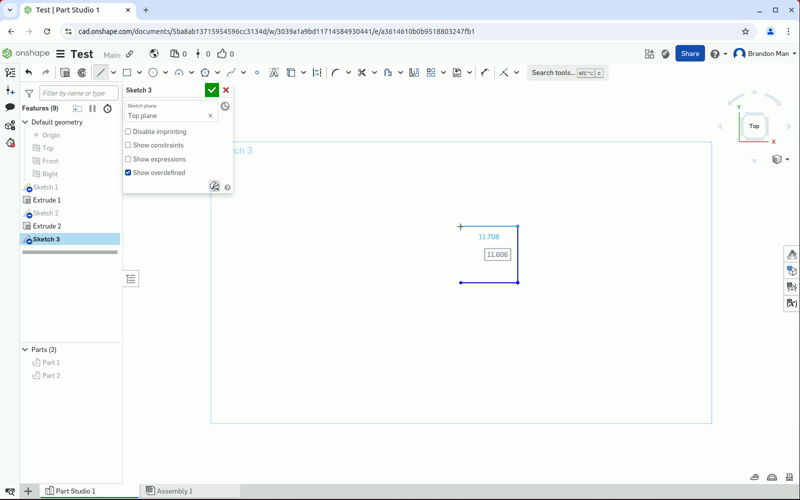
key_up(shift)
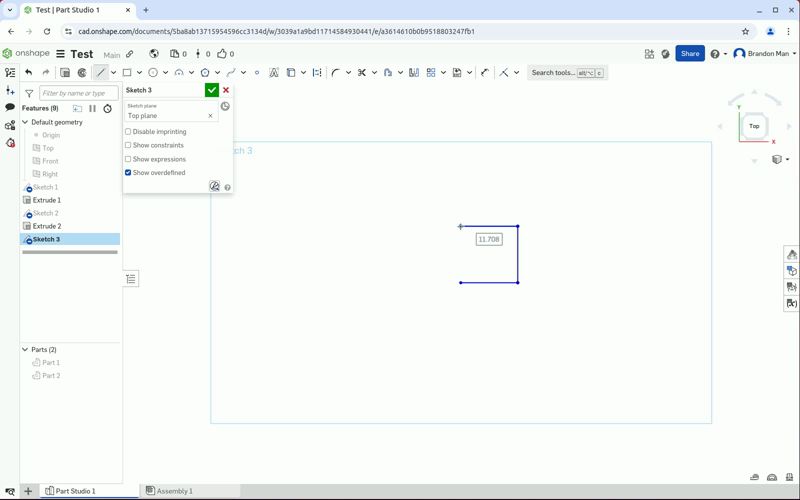
mouse_move(490, 226)
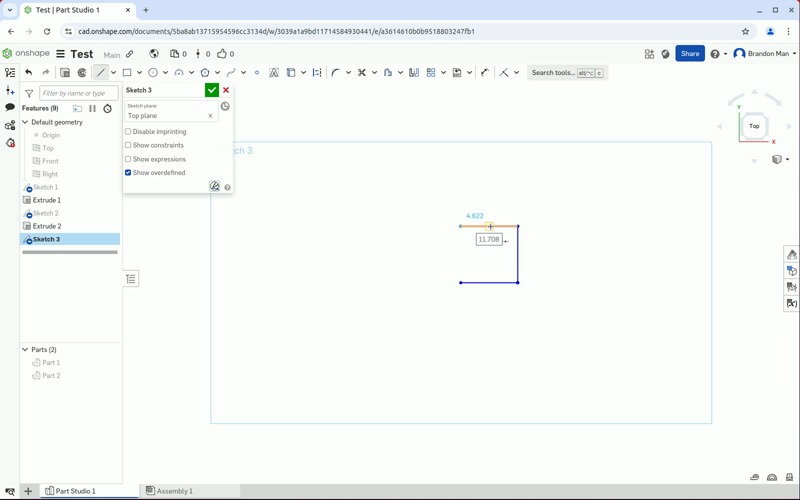
key_down(shift)
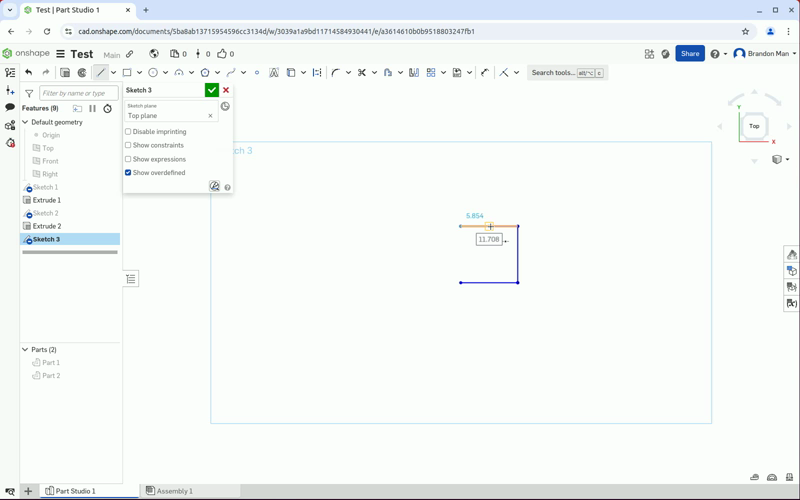
mouse_move(460, 282)
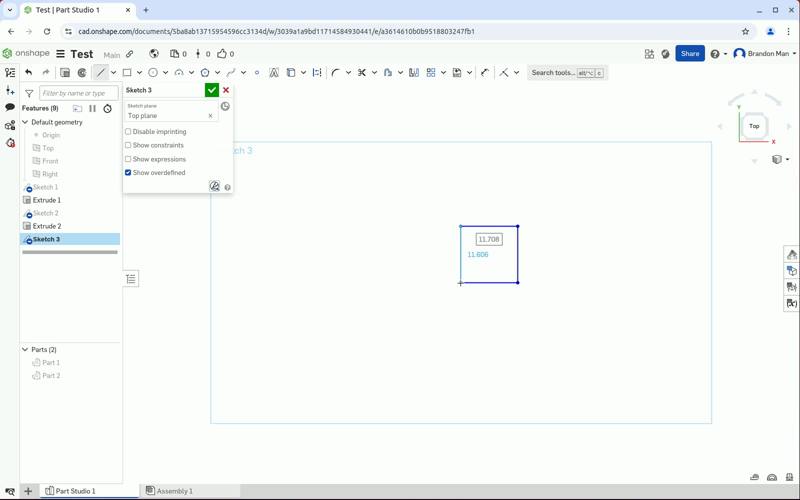
key_up(shift)
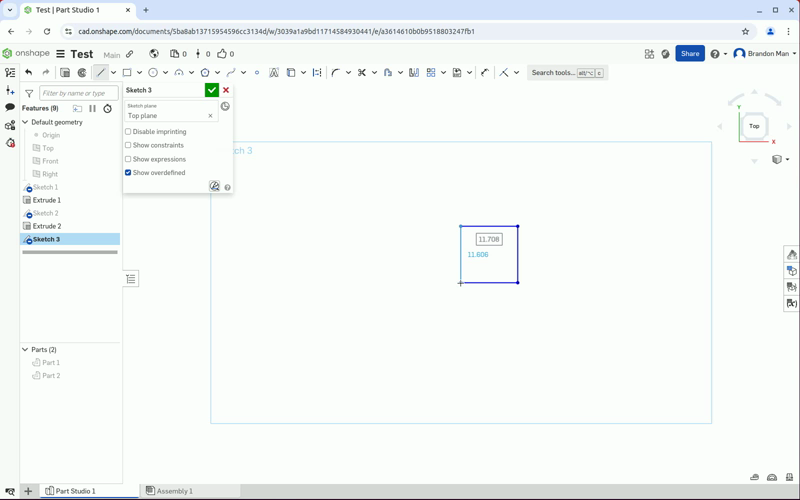
click(460, 282)
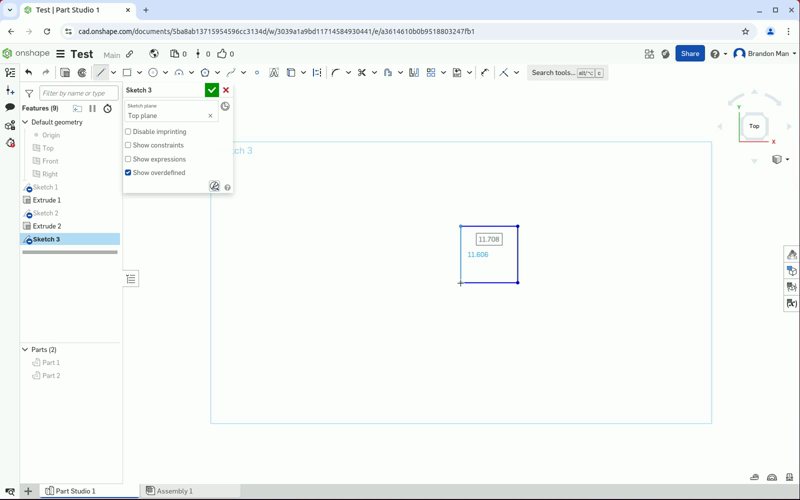
key(esc)
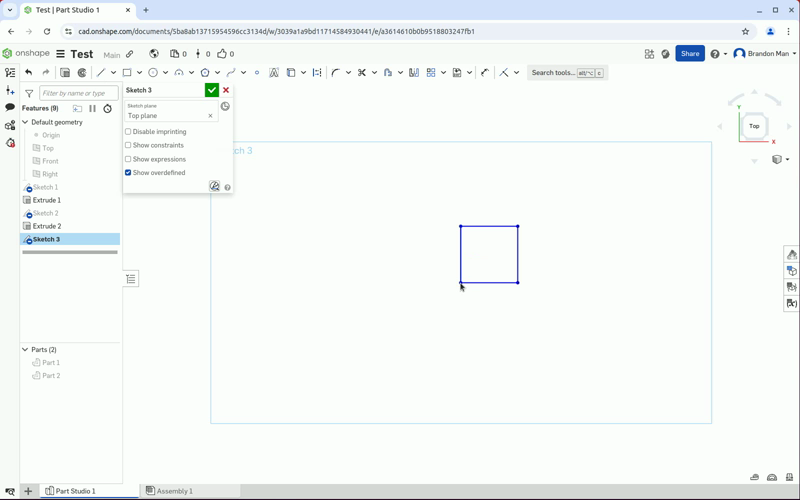
mouse_move(476, 240)
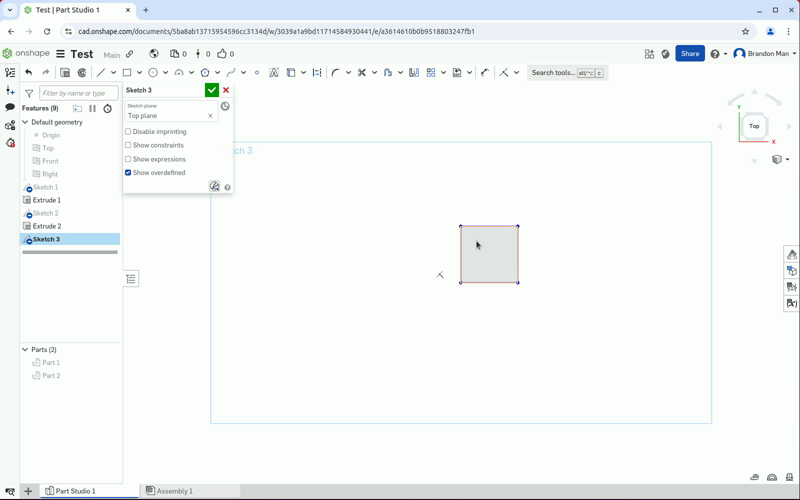
click(476, 240)
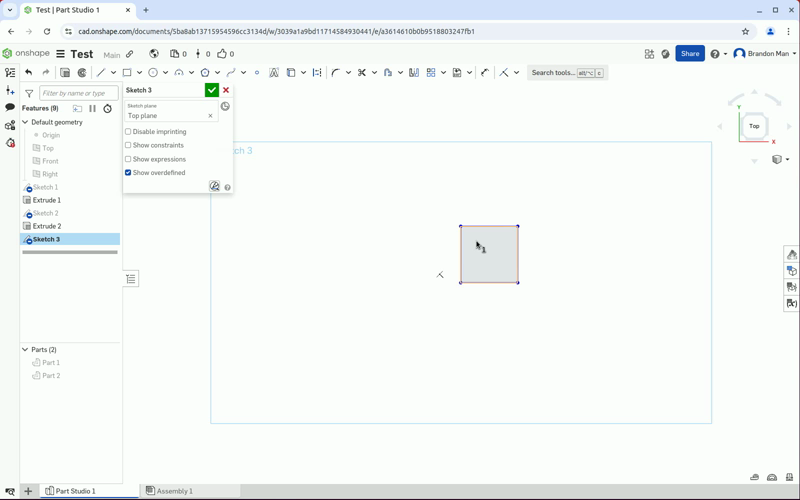
mouse_move(73, 352)
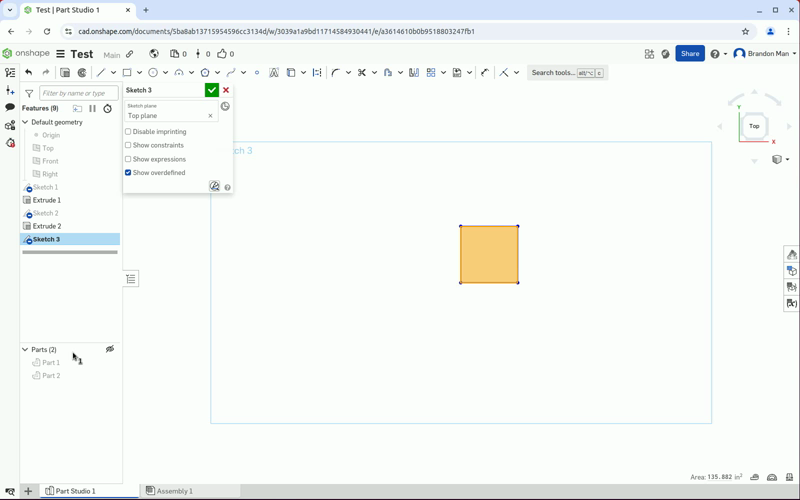
key(shift+y)
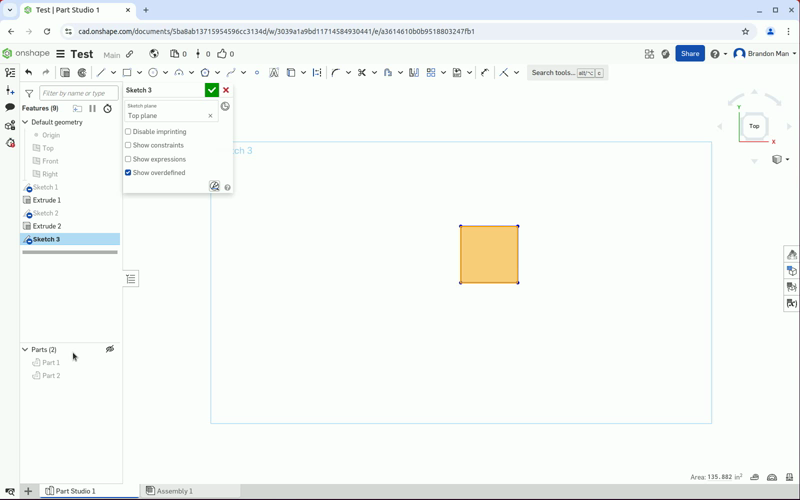
key(shift+e)
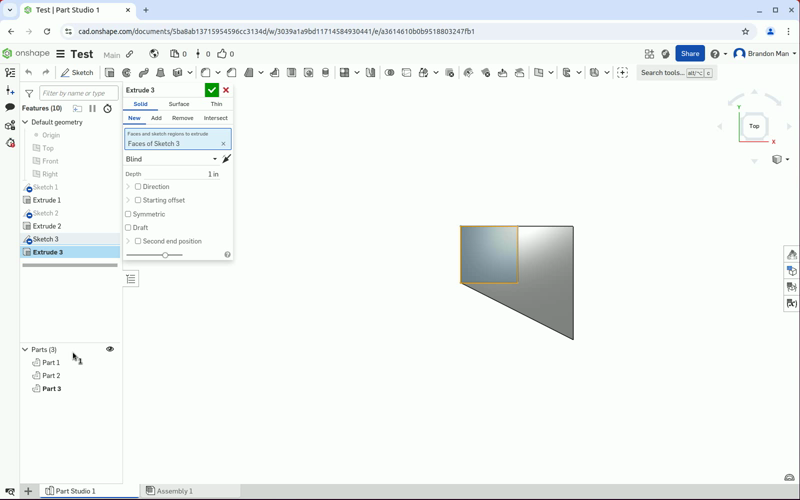
mouse_move(143, 106)
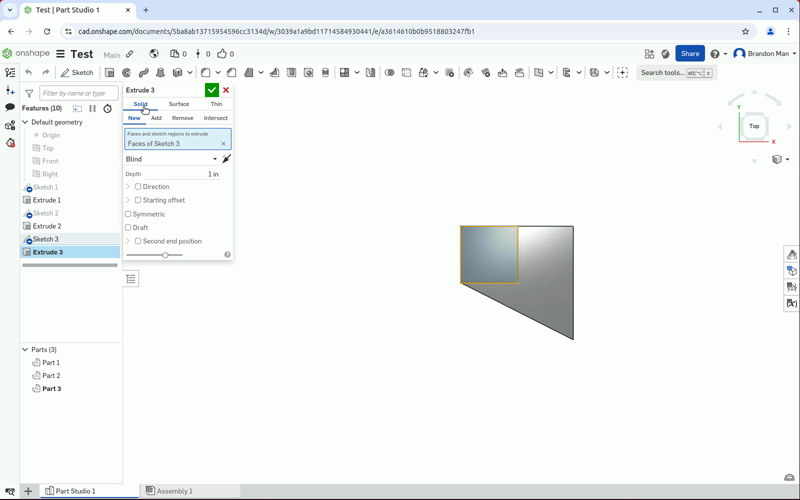
click(143, 106)
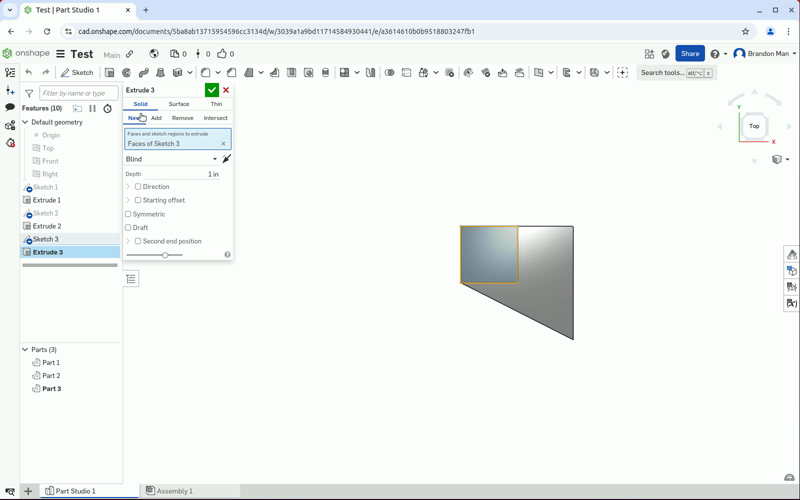
mouse_move(137, 120)
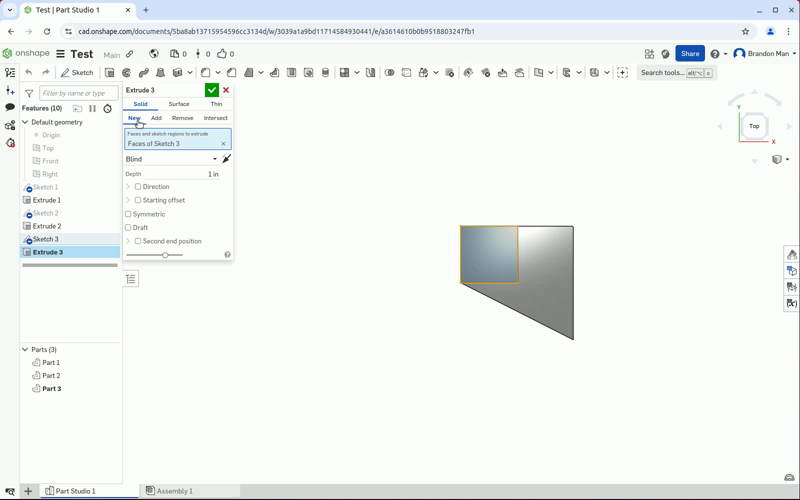
click(137, 120)
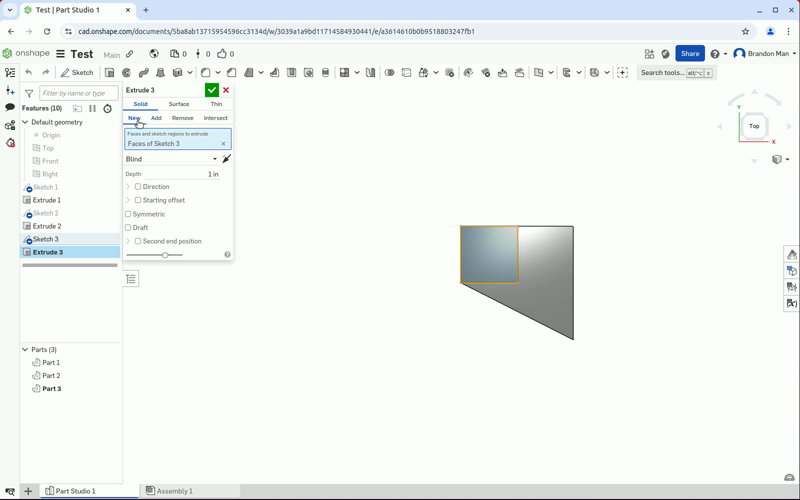
key(tab, 4)
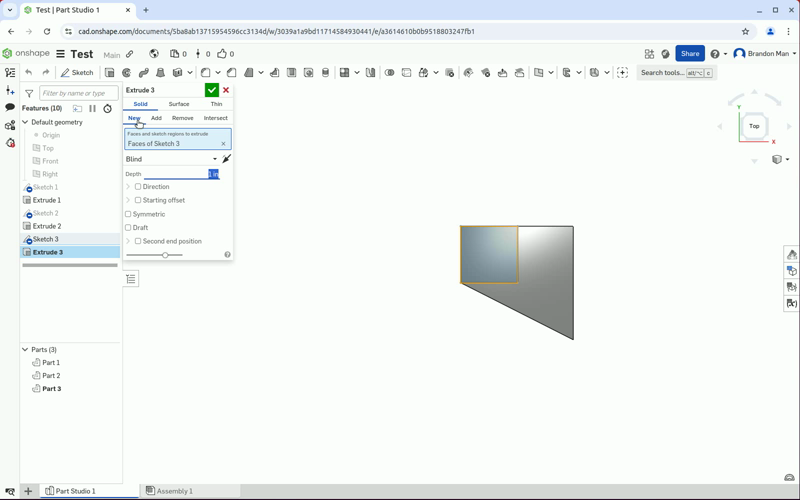
text(17.331)
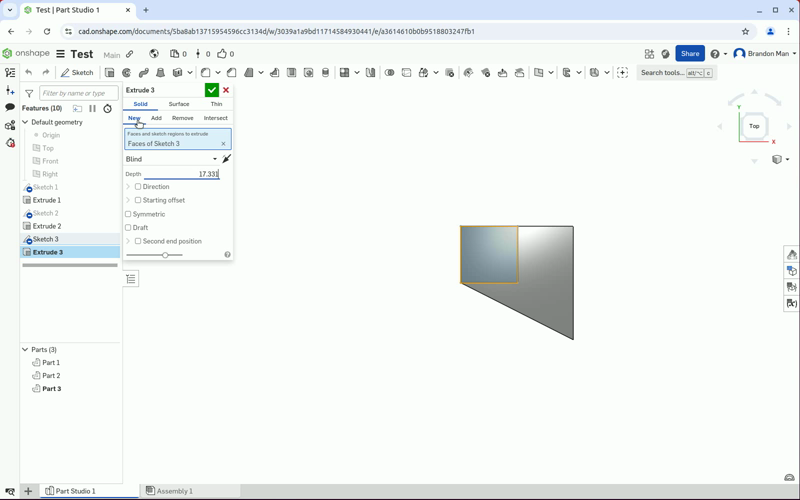
key(enter)
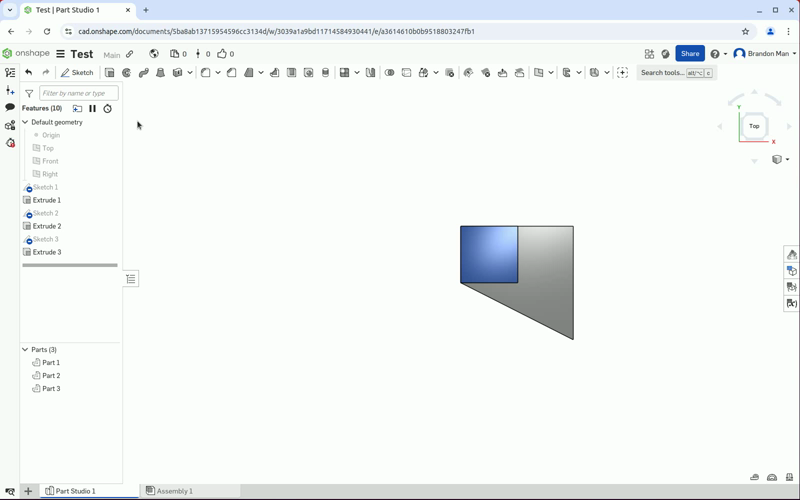
key(shift+h)
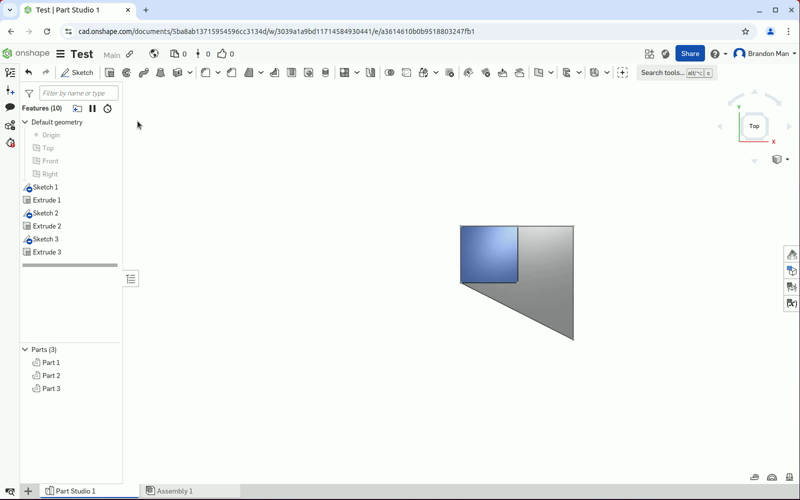
key(shift+h)
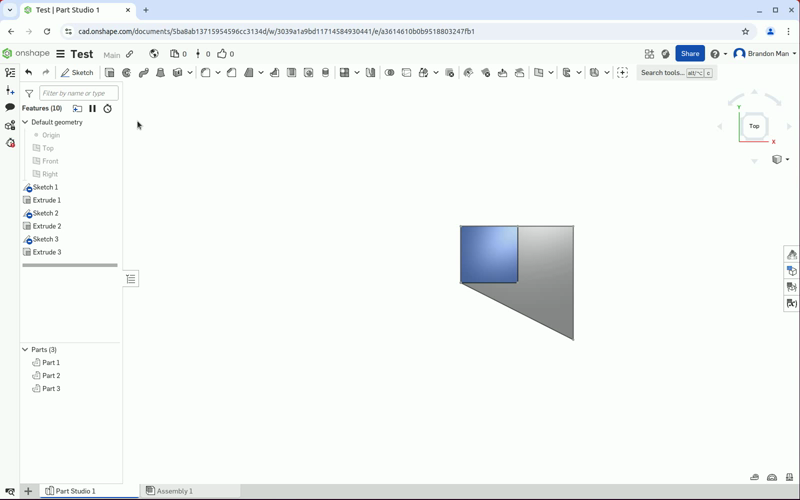
key(shift+7)
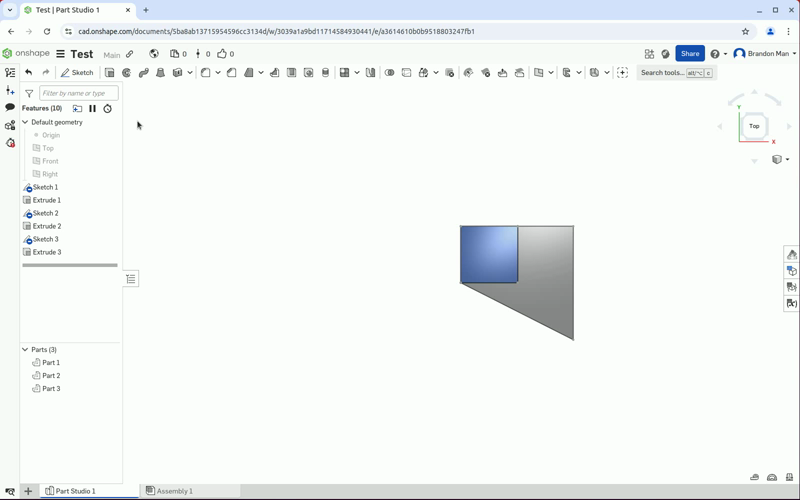
key(up, 3)
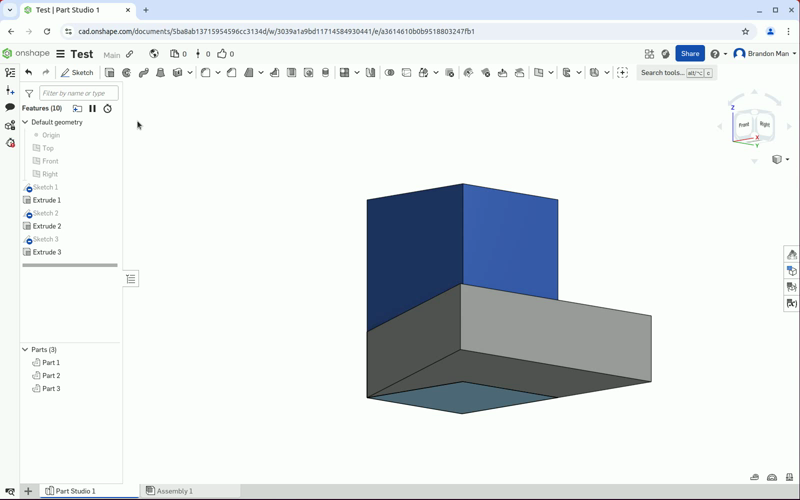
key(left, 3)
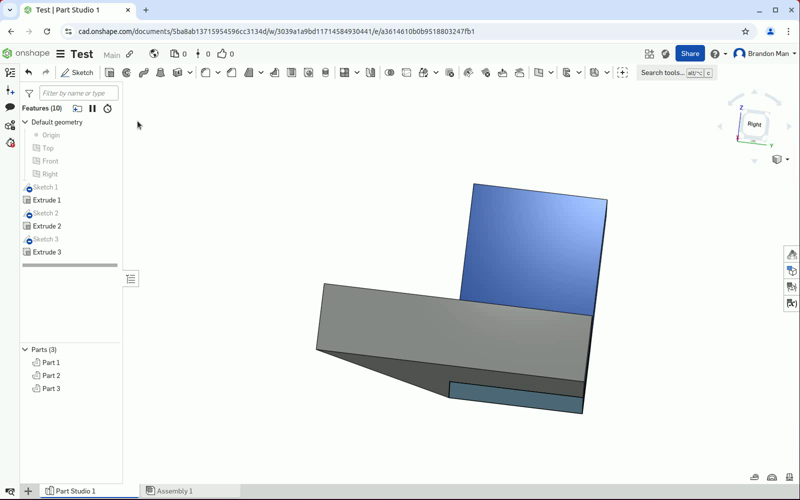
key(right, 3)
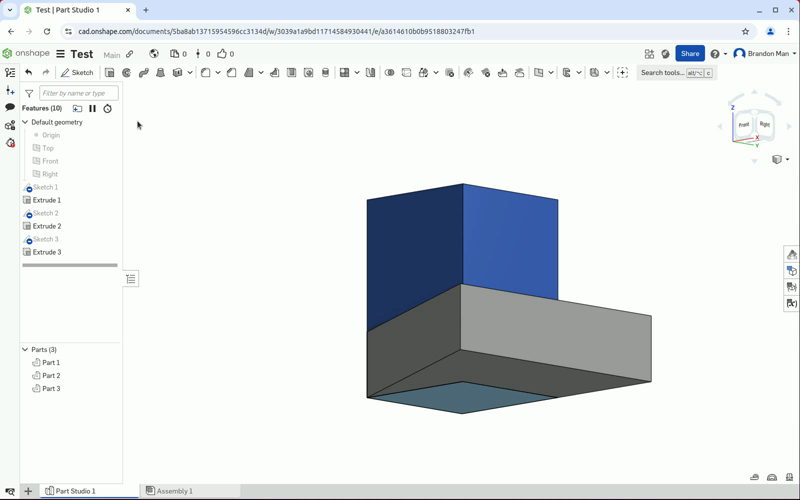
key(down, 3)
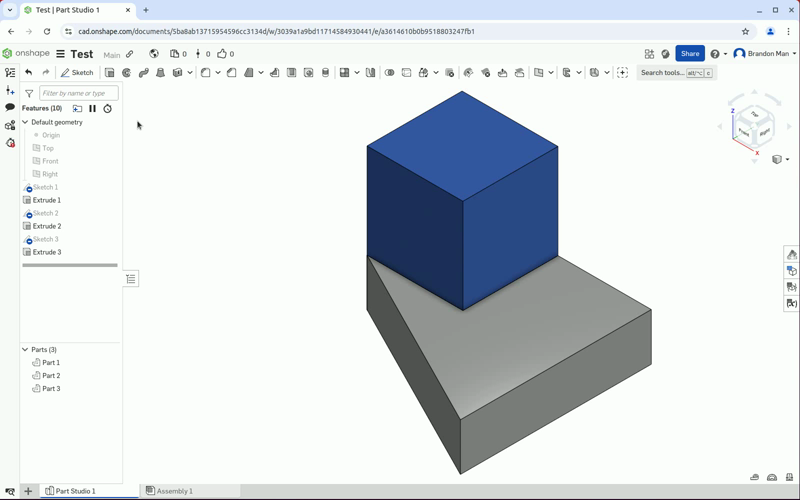
mouse_move(73, 189)
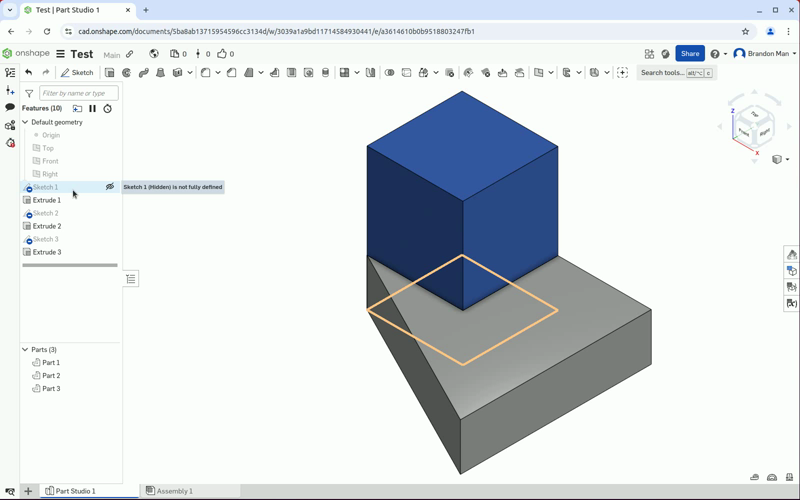
click(73, 189)